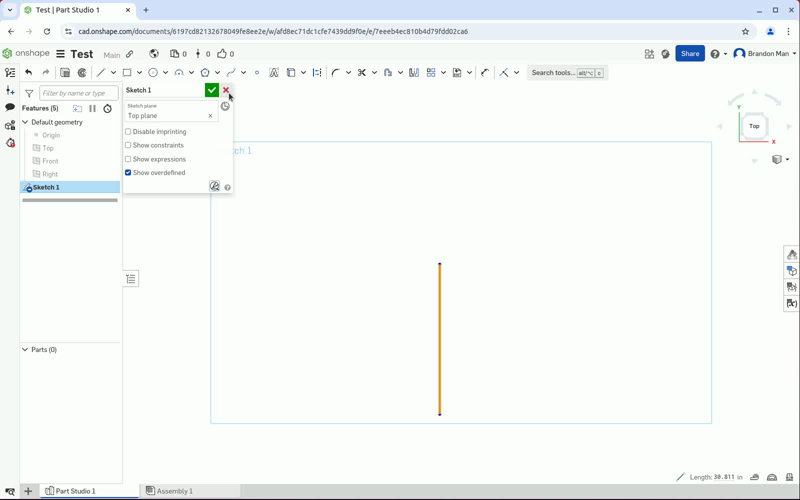
key(shift+h)
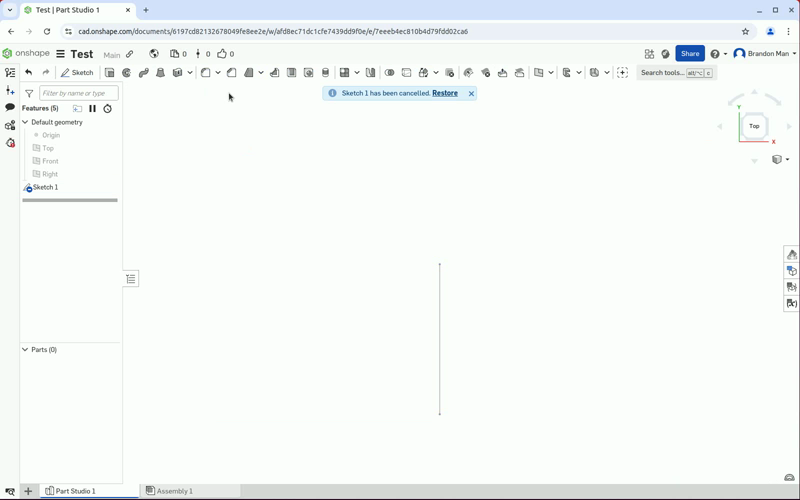
key(shift+s)
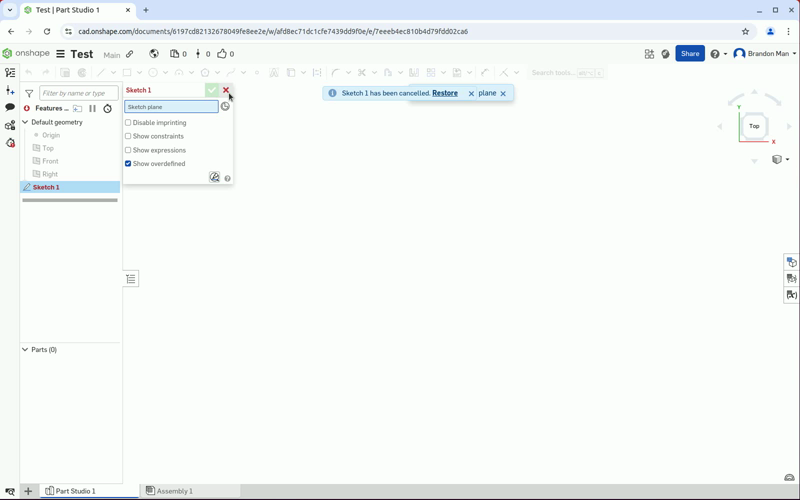
mouse_move(73, 150)
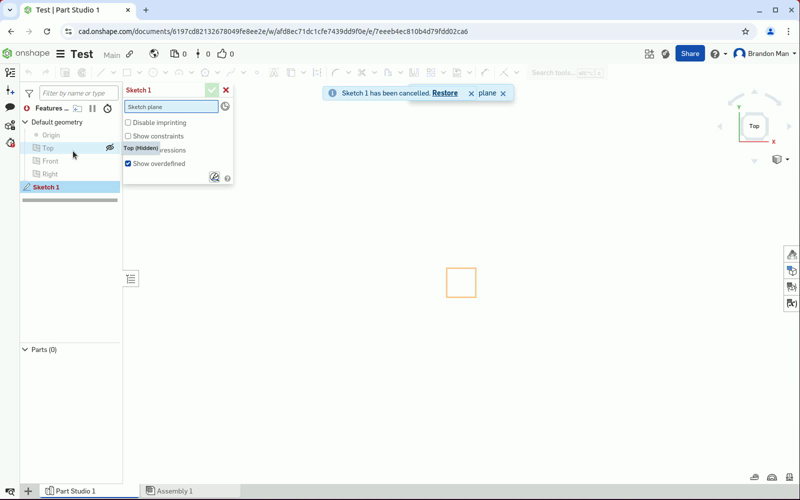
click(73, 150)
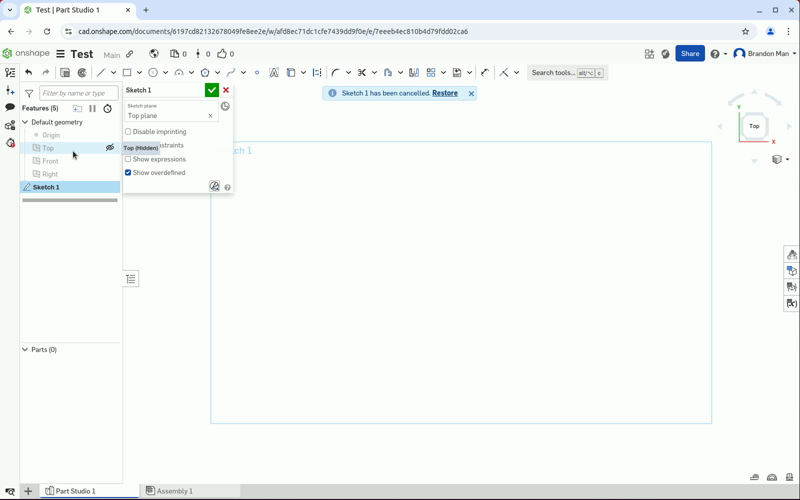
mouse_move(73, 352)
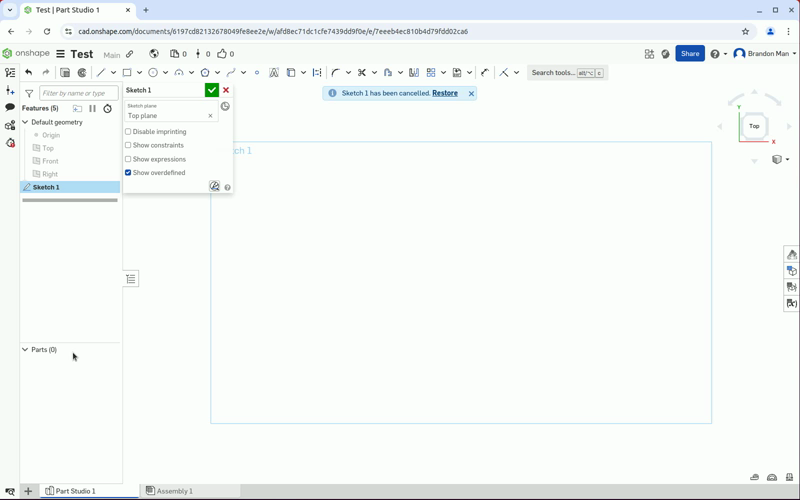
key(y)
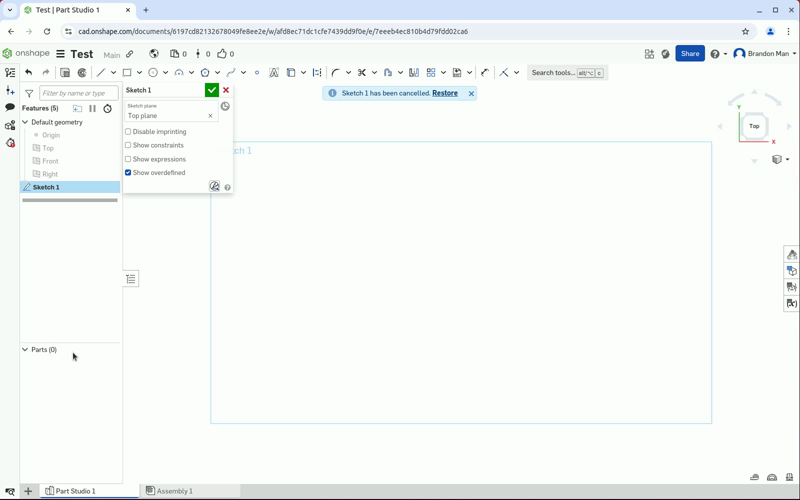
key(l)
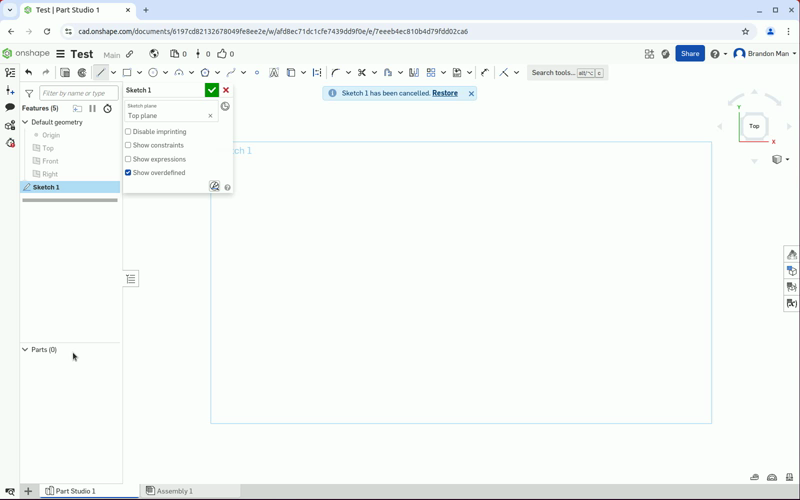
key_down(shift)
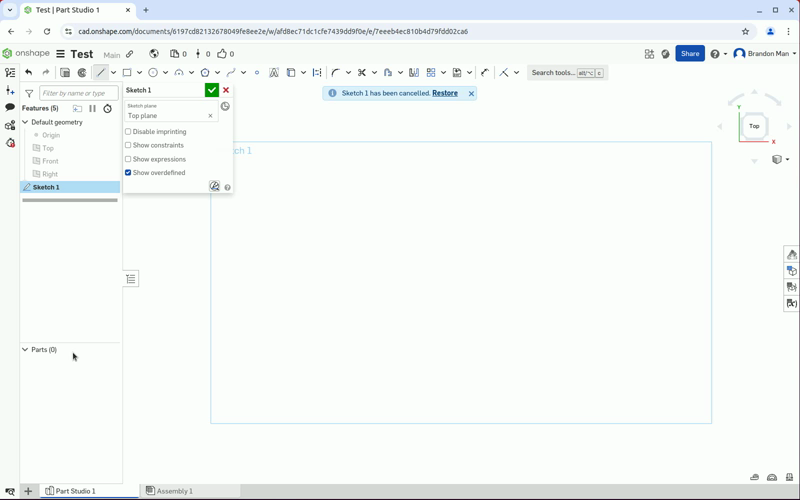
mouse_move(399, 395)
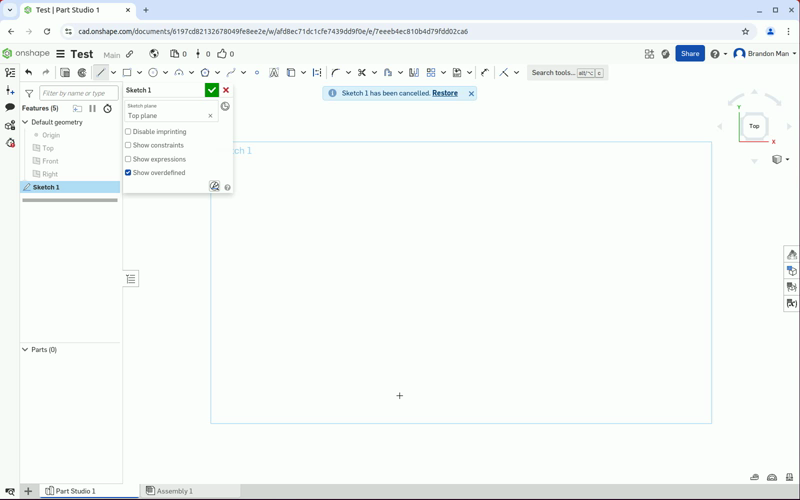
click(399, 395)
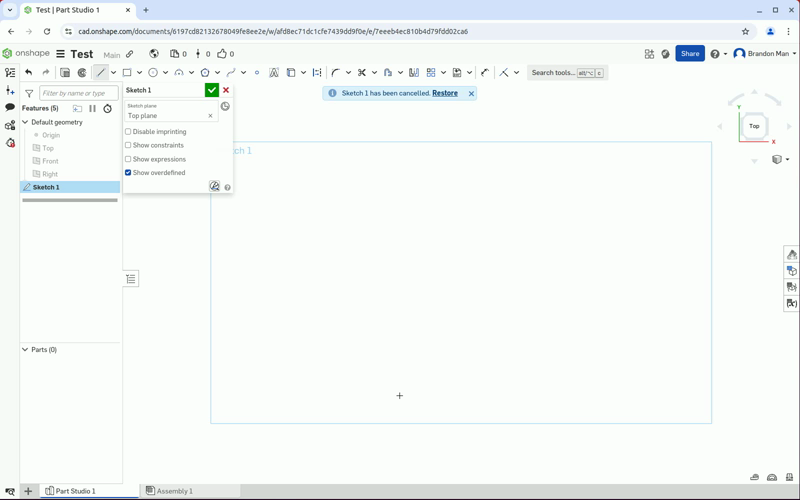
key_up(shift)
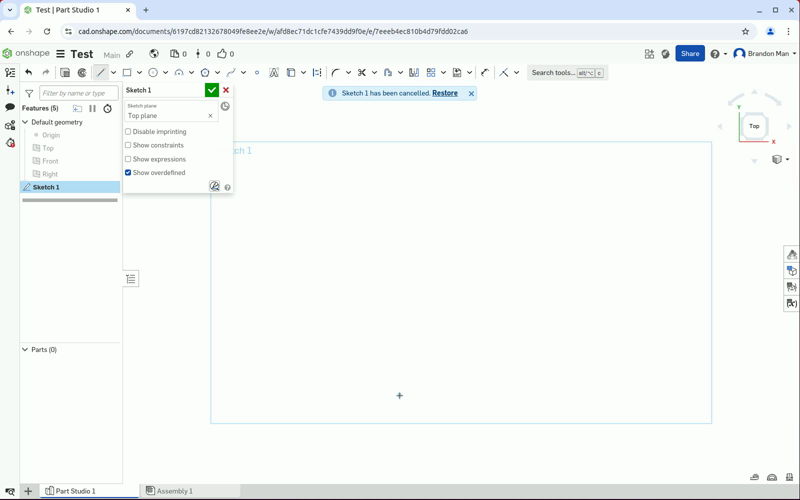
key_down(shift)
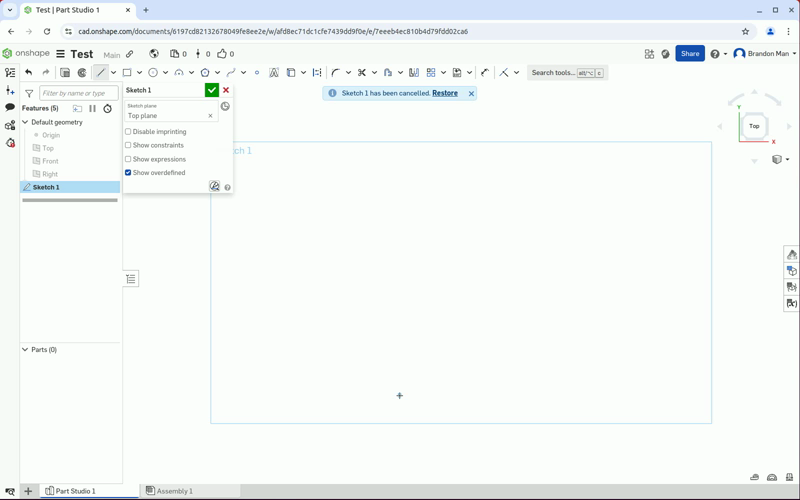
mouse_move(461, 395)
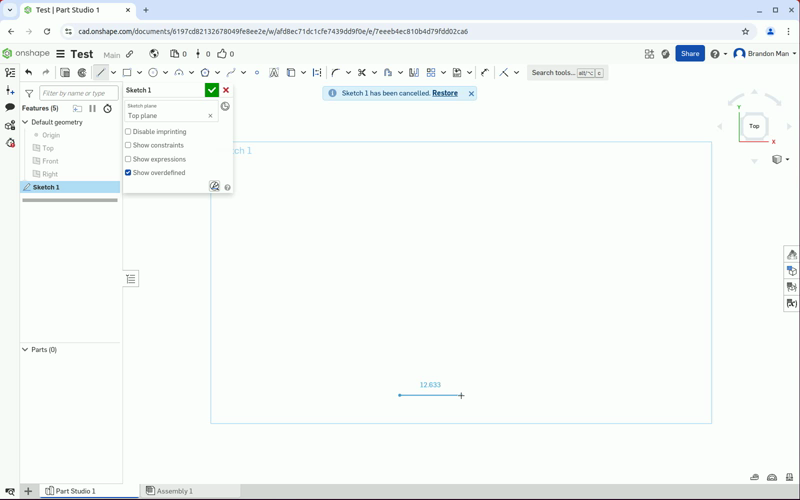
click(461, 395)
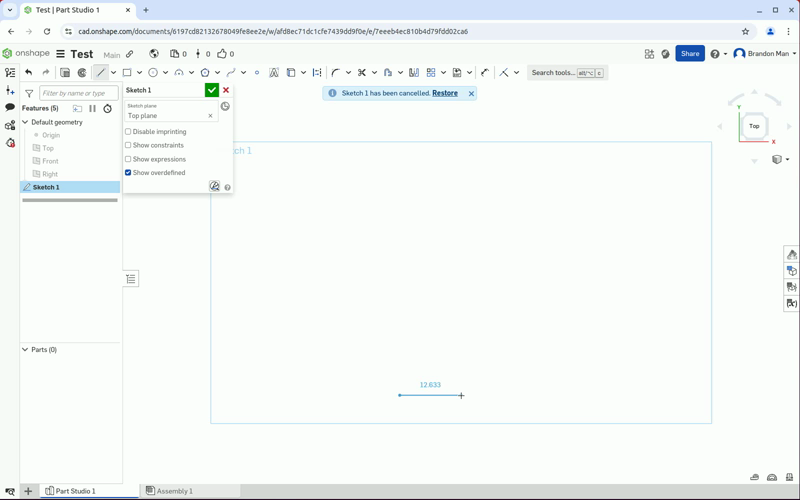
key_up(shift)
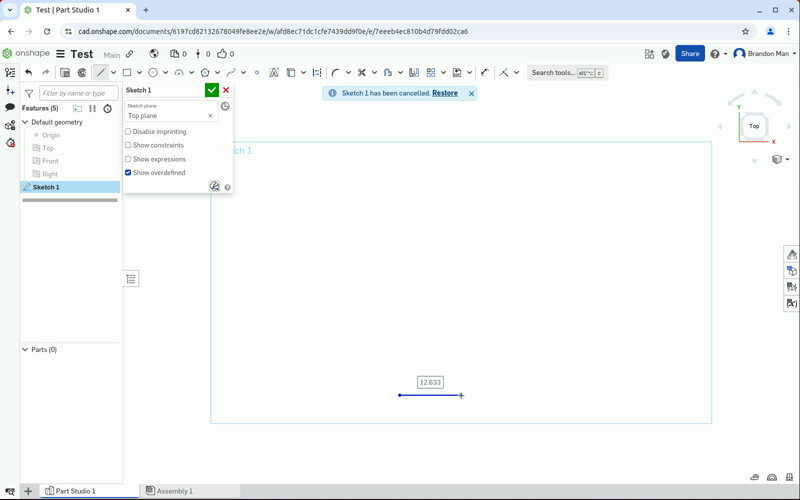
key_down(shift)
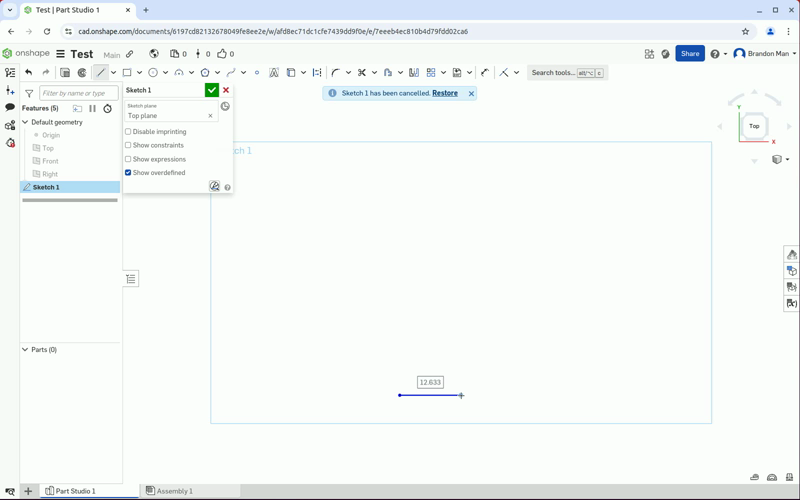
mouse_move(461, 282)
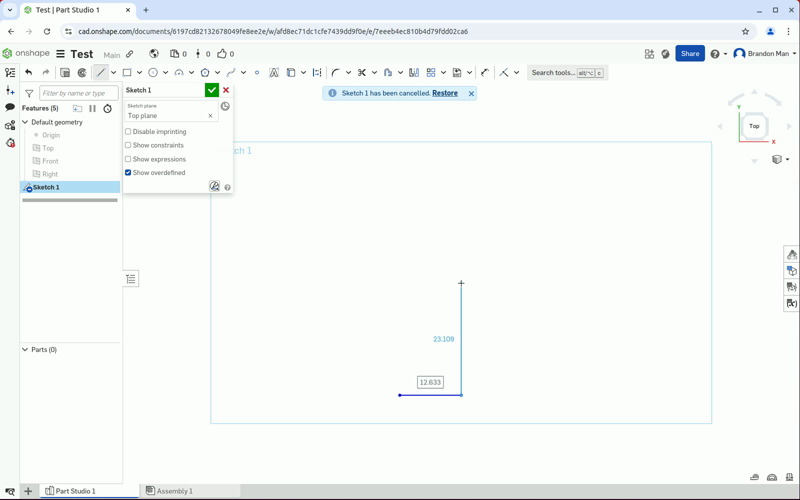
click(461, 282)
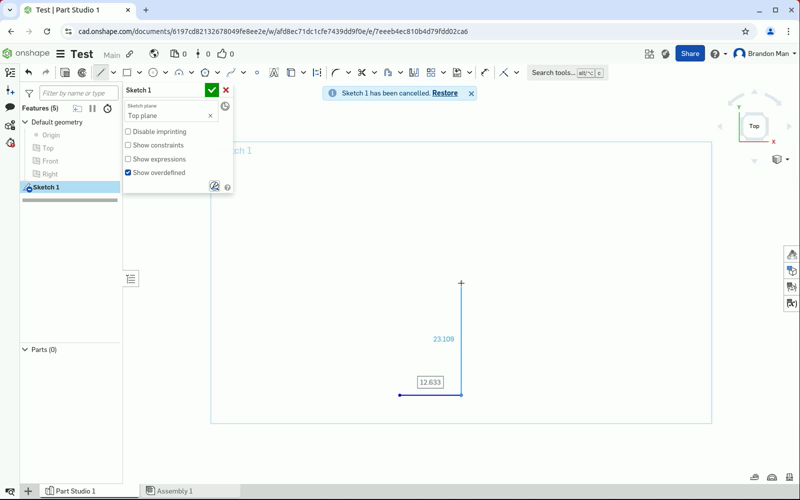
key_up(shift)
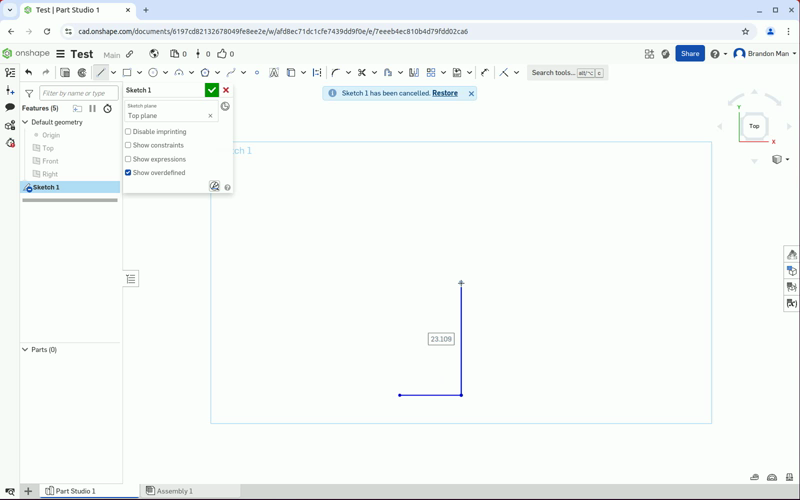
key_down(shift)
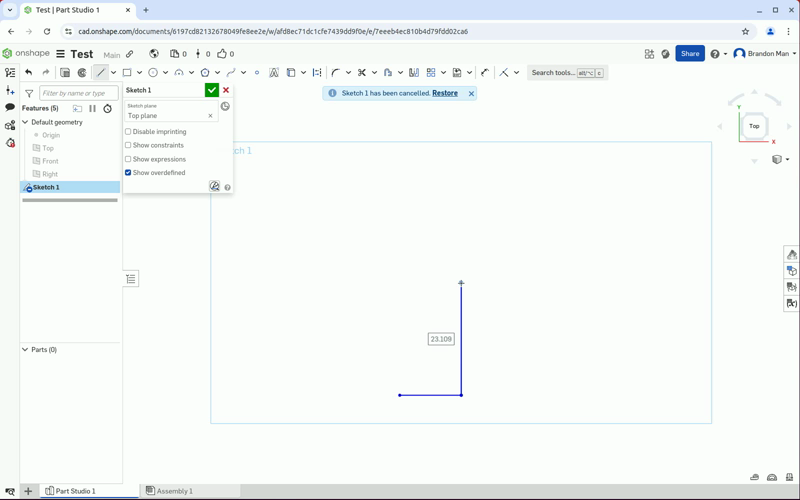
mouse_move(399, 282)
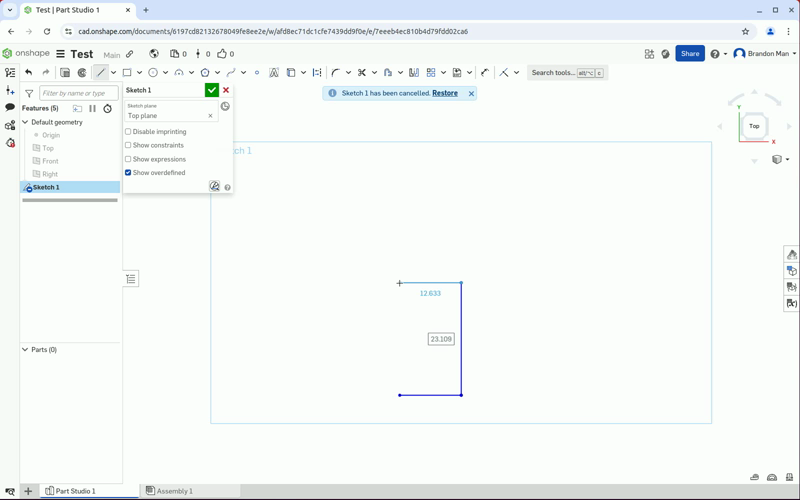
click(399, 282)
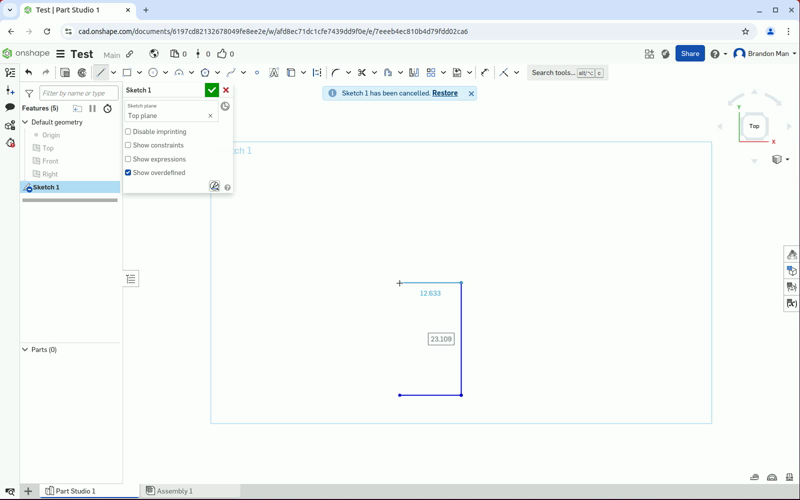
key_up(shift)
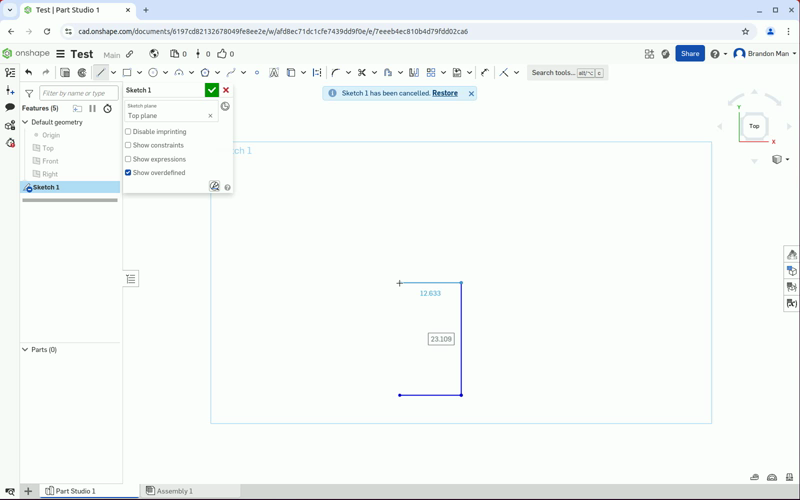
key_down(shift)
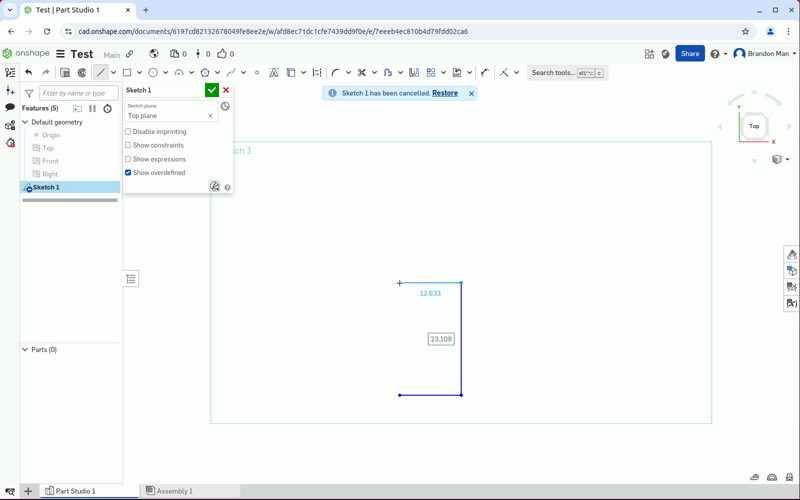
mouse_move(399, 395)
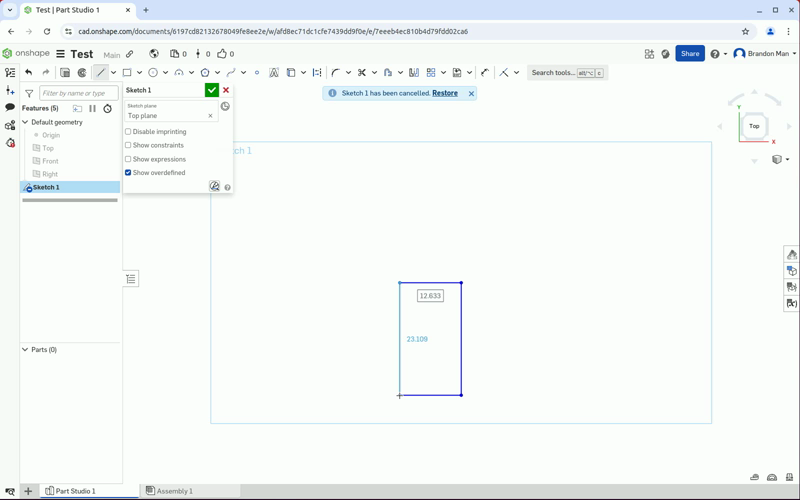
key_up(shift)
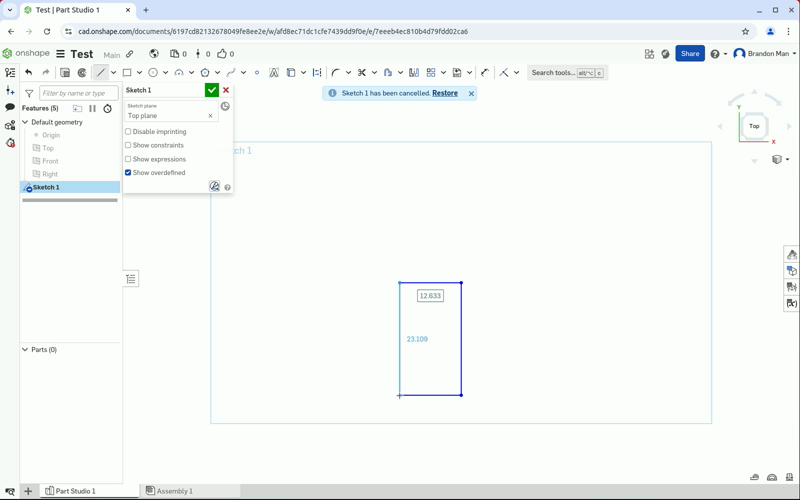
click(399, 395)
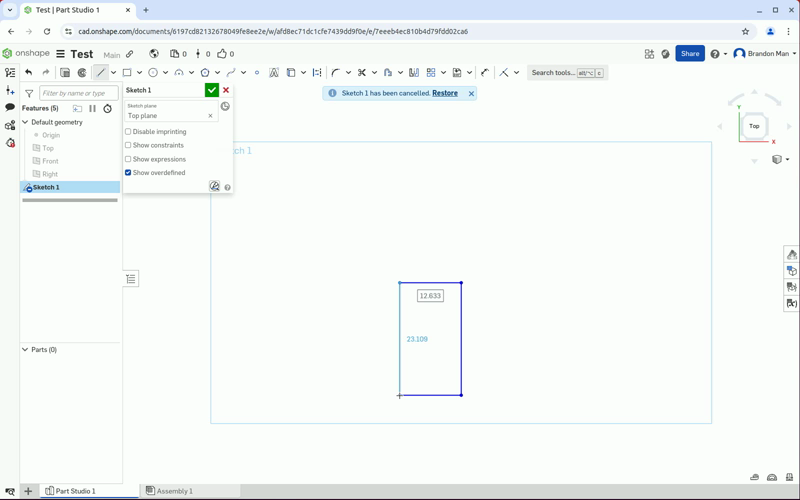
key(esc)
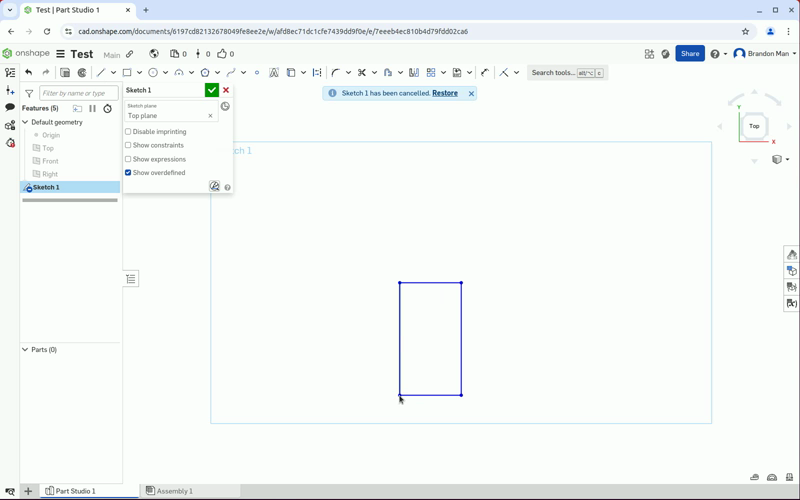
mouse_move(432, 387)
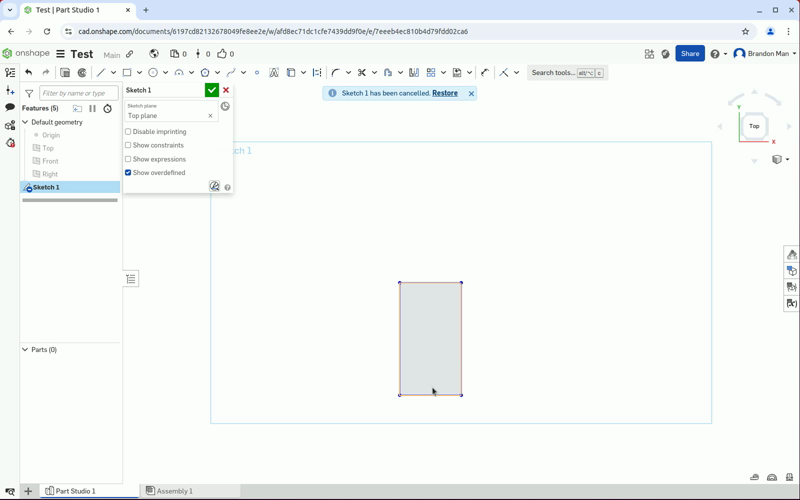
click(432, 387)
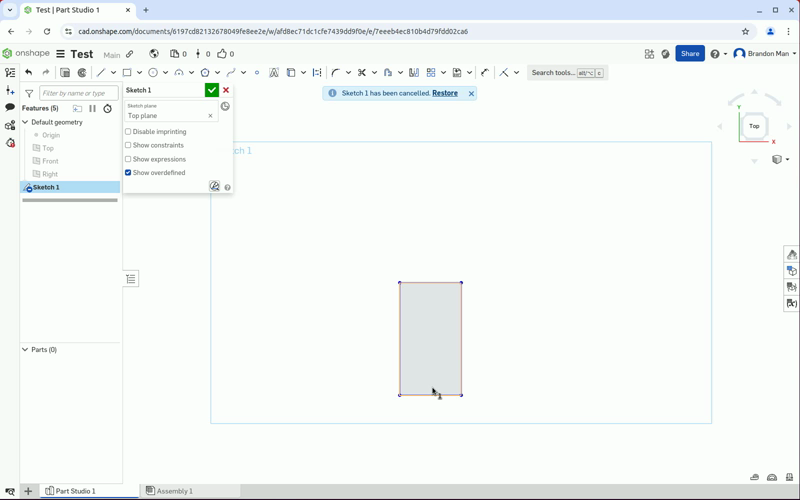
mouse_move(73, 352)
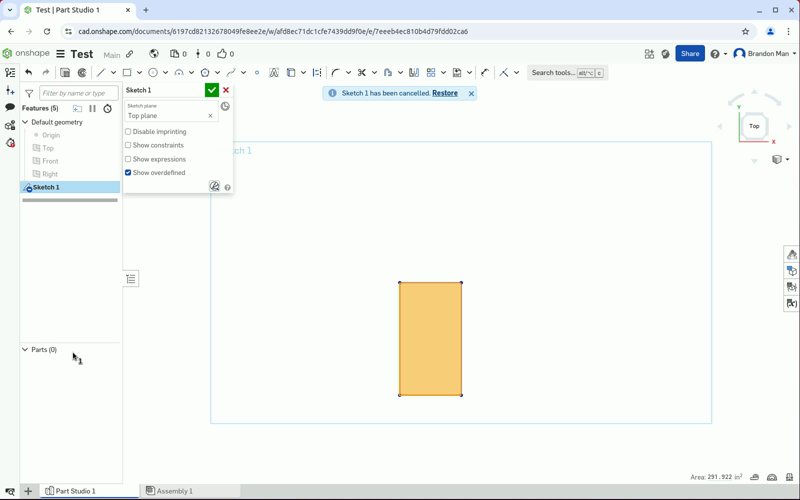
key(shift+y)
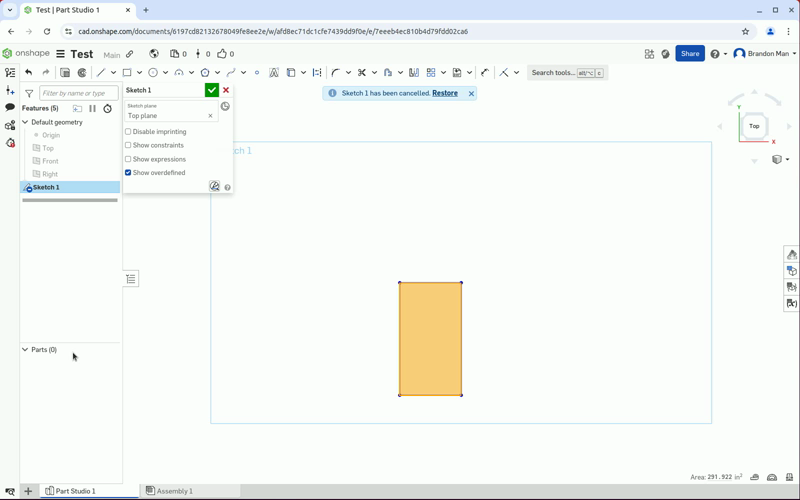
key(shift+e)
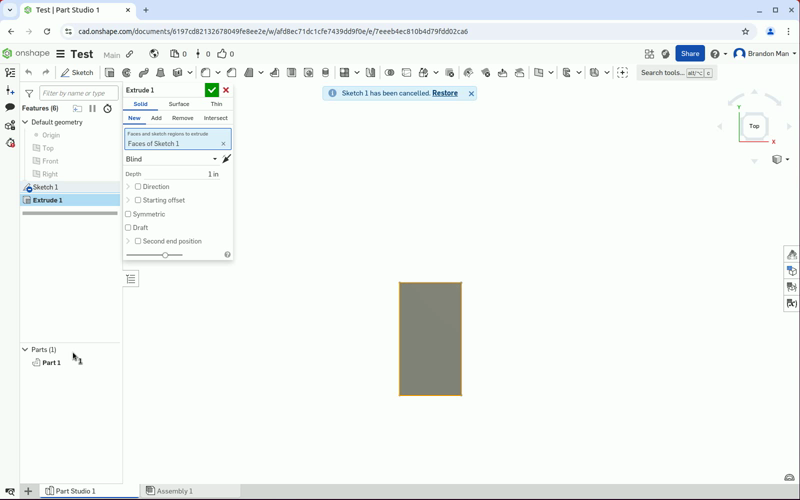
mouse_move(143, 106)
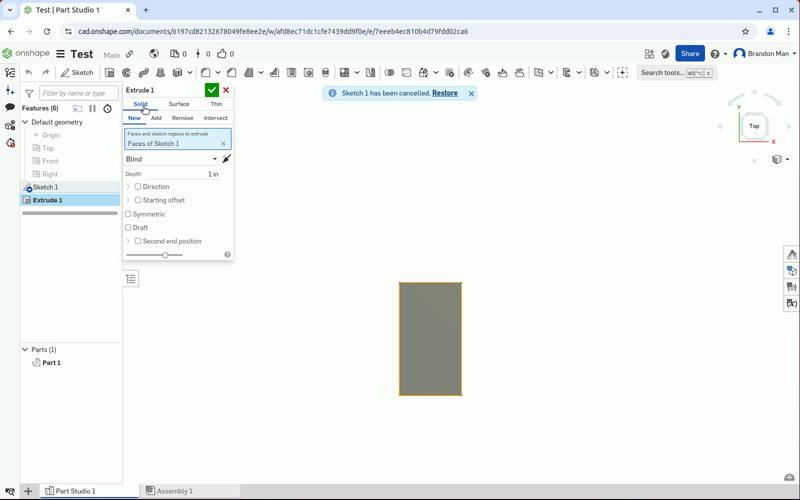
click(143, 106)
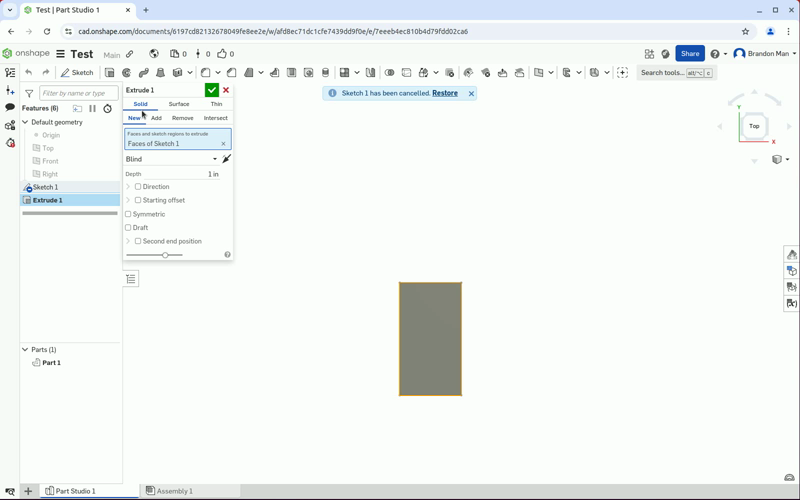
mouse_move(137, 120)
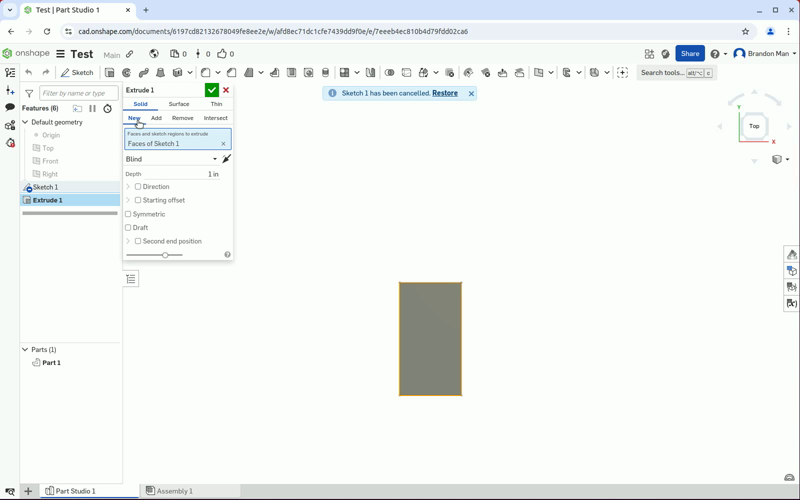
click(137, 120)
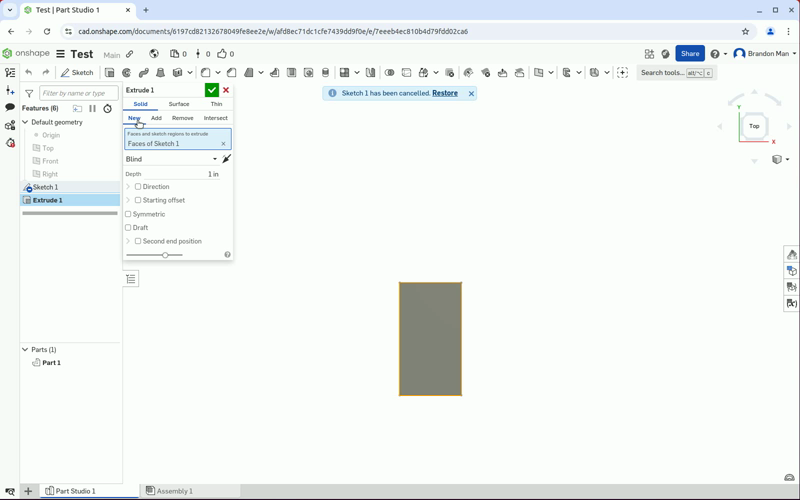
key(tab, 4)
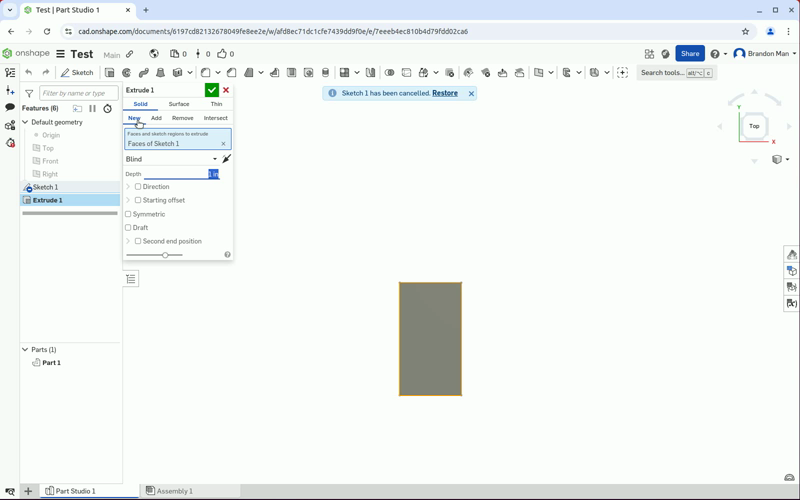
text(1.204)
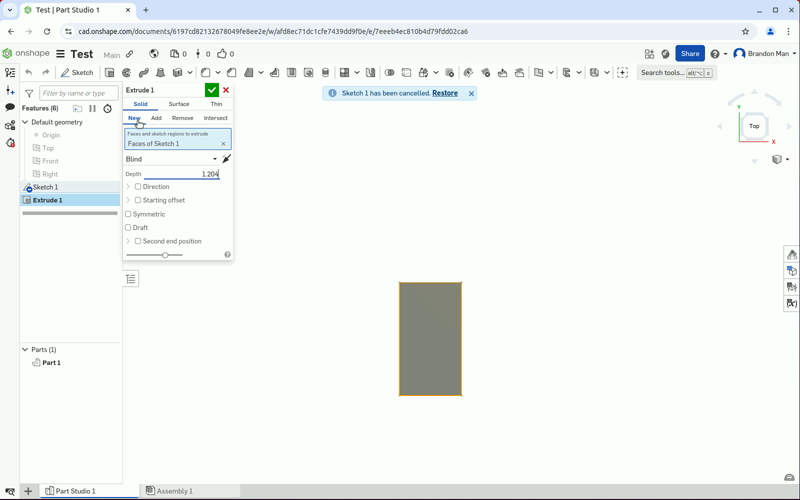
key(enter)
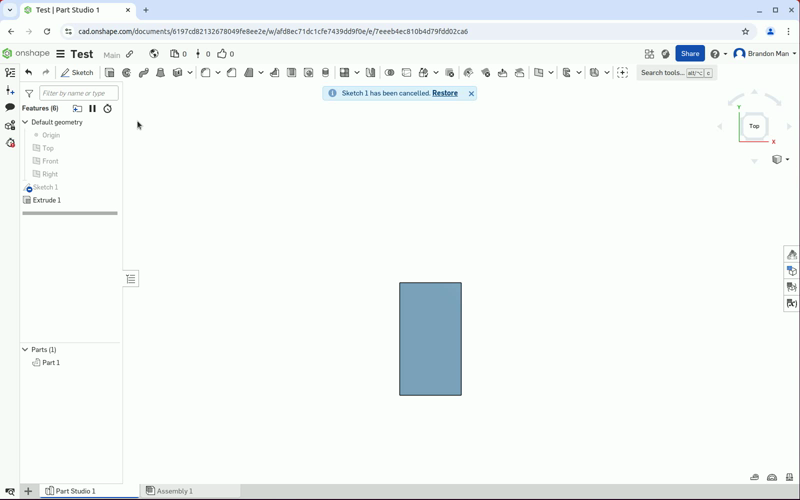
key(shift+h)
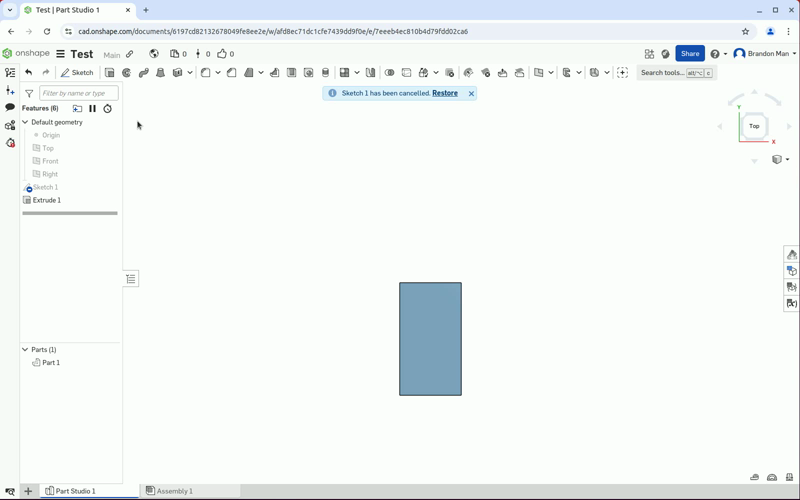
key(shift+h)
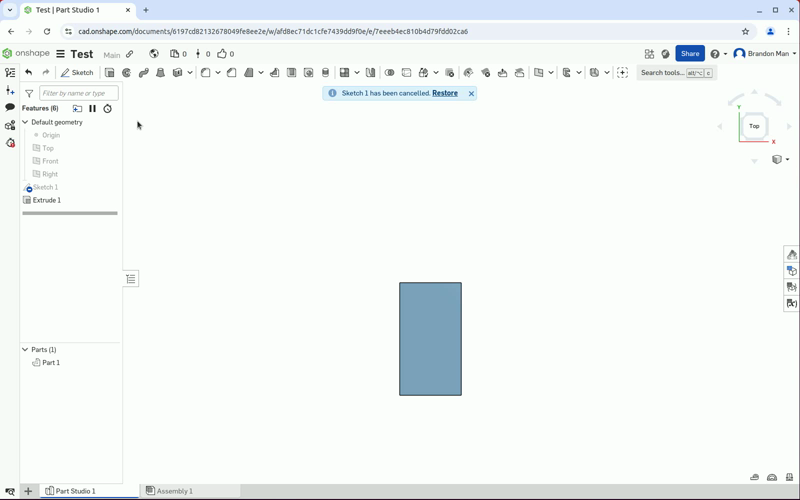
mouse_move(73, 189)
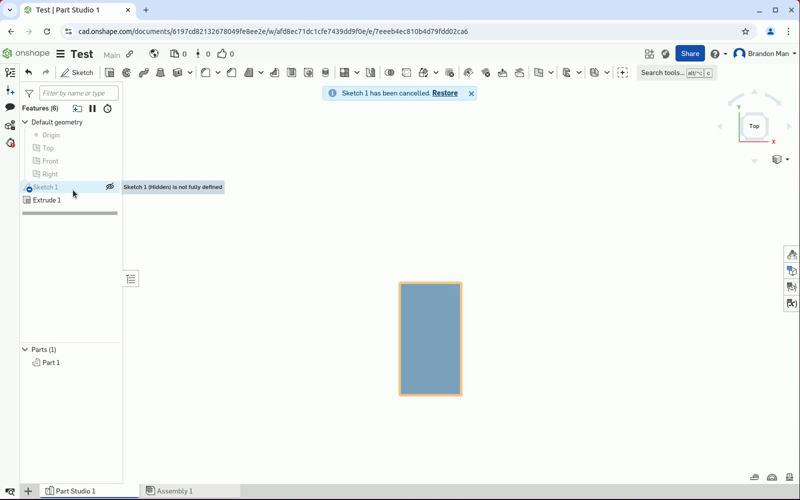
click(73, 189)
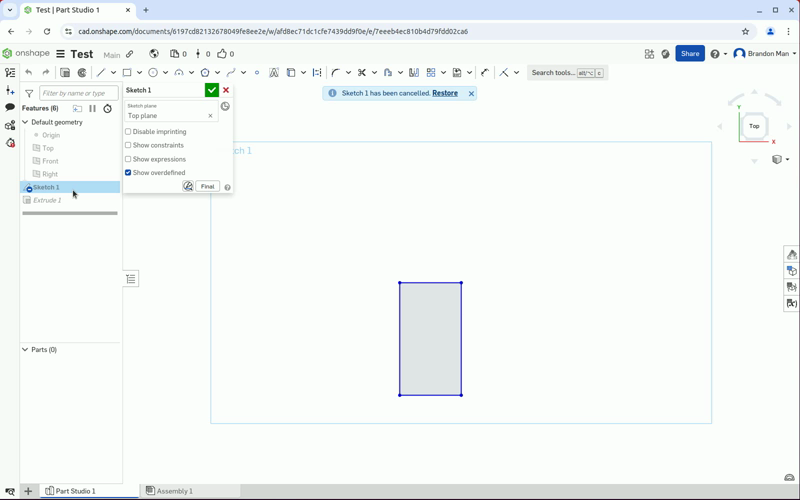
mouse_move(229, 92)
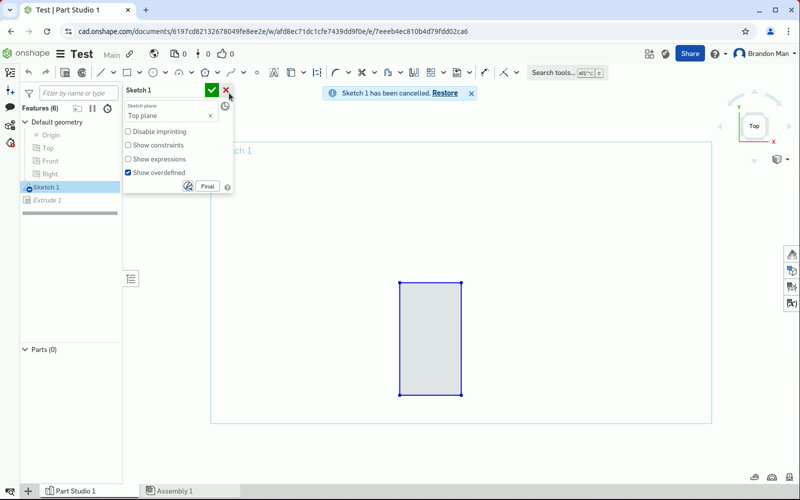
click(229, 92)
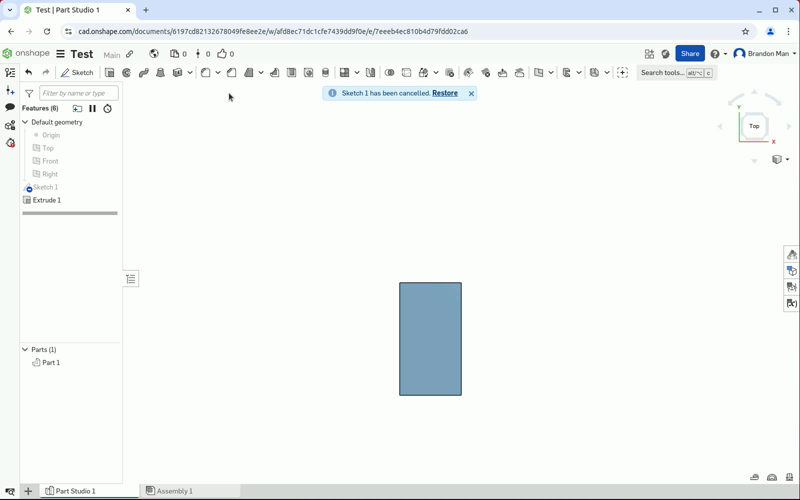
mouse_move(541, 75)
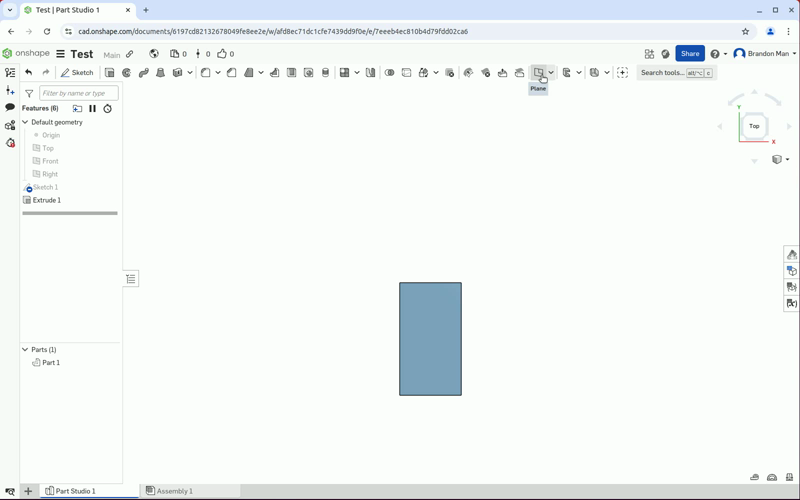
click(541, 75)
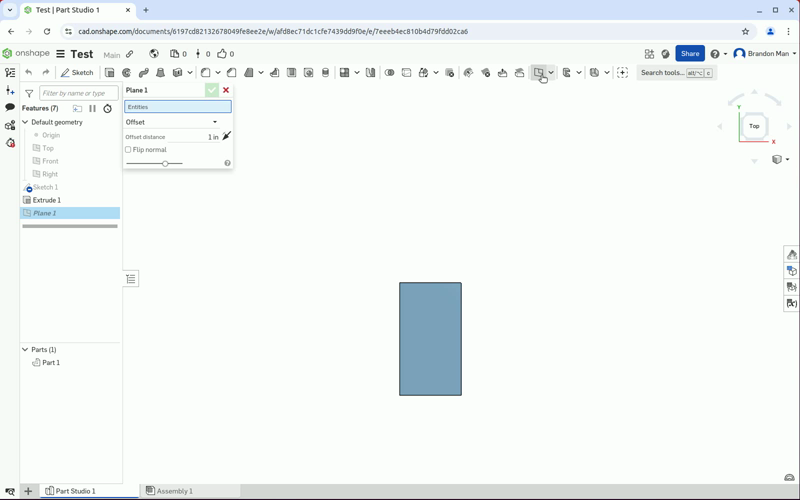
mouse_move(73, 150)
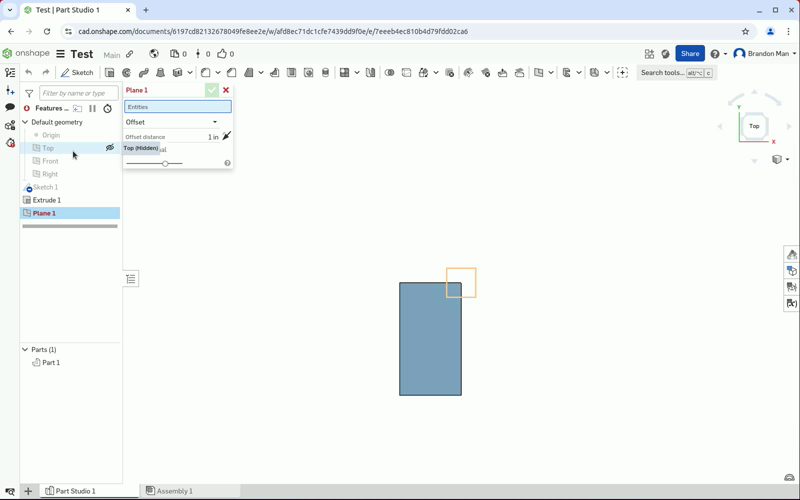
click(73, 150)
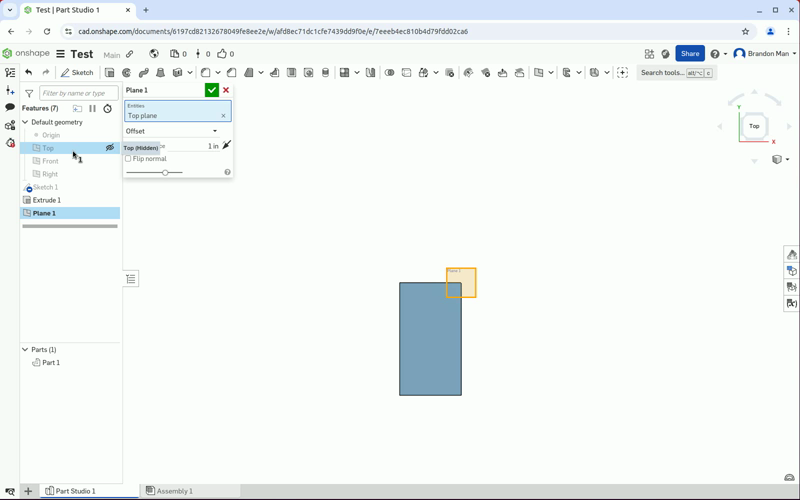
key(tab, 2)
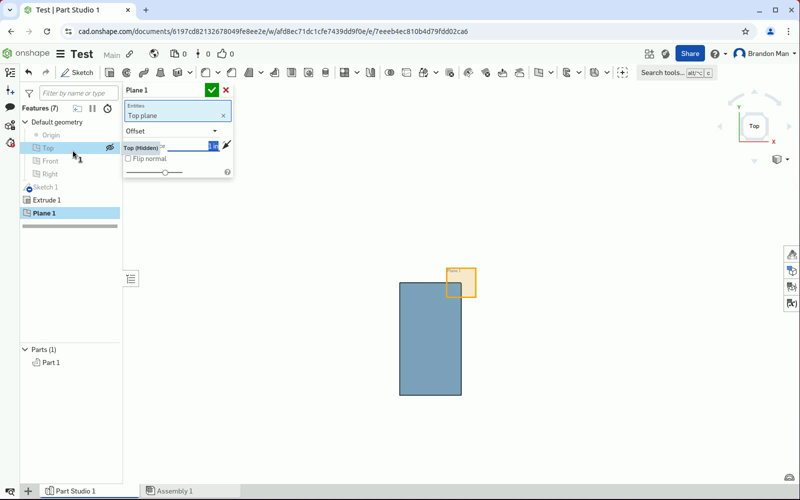
text(1.202)
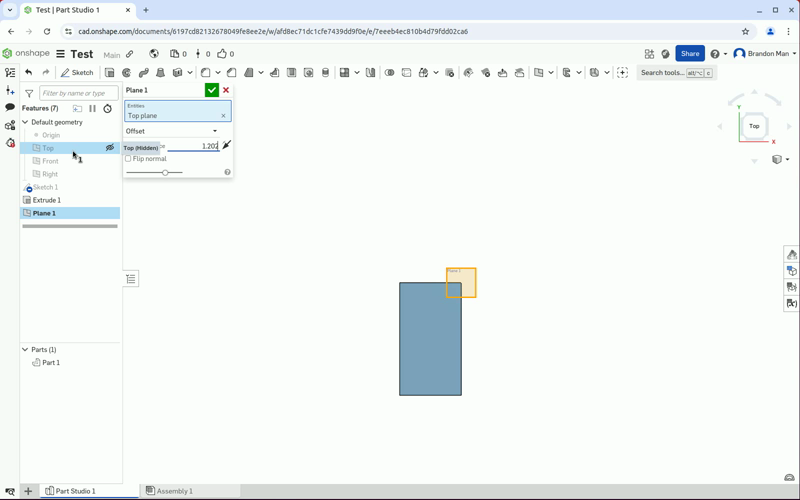
key(enter, 2)
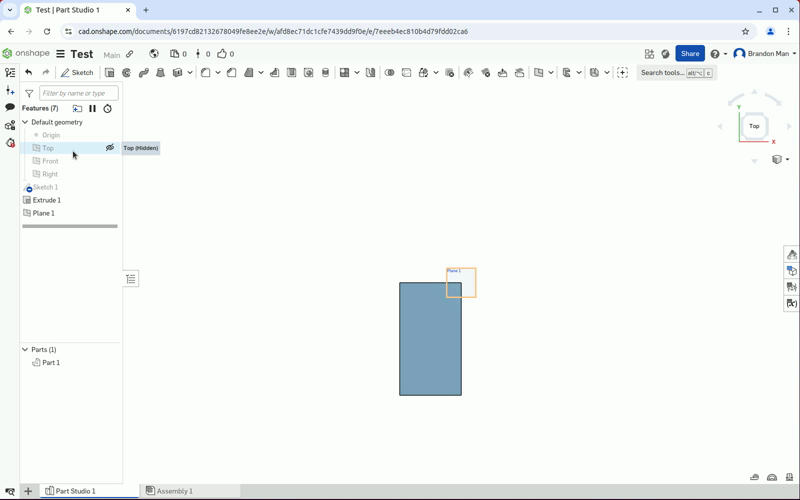
key(shift+s)
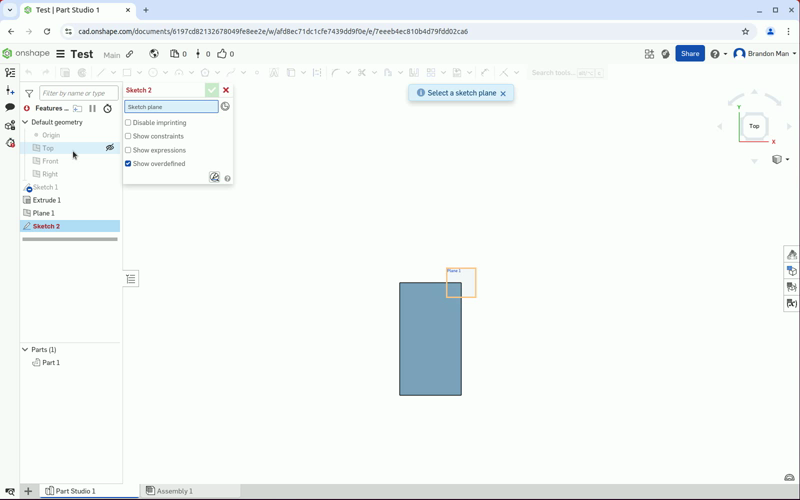
mouse_move(73, 215)
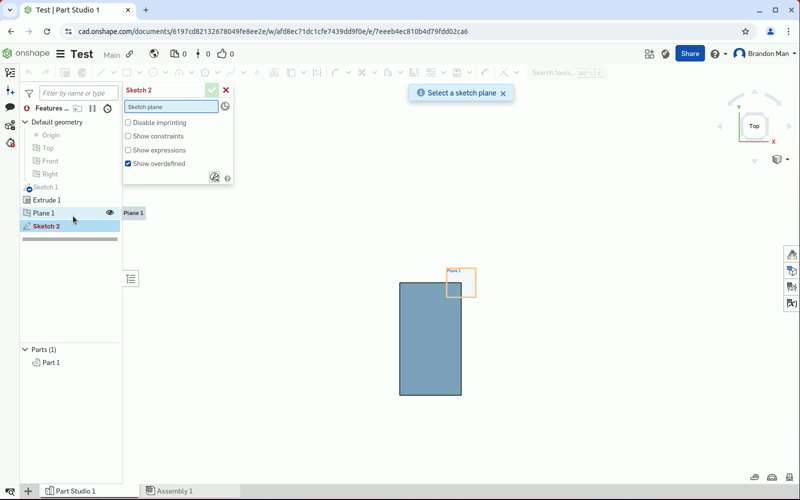
click(73, 215)
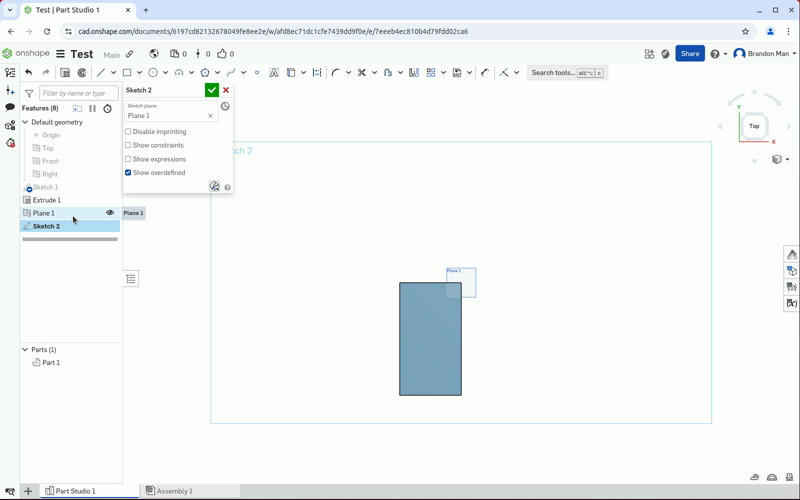
mouse_move(73, 352)
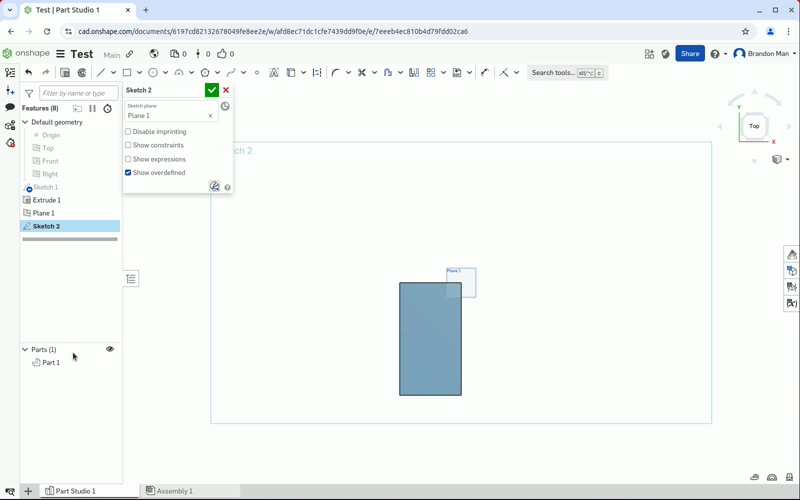
key(y)
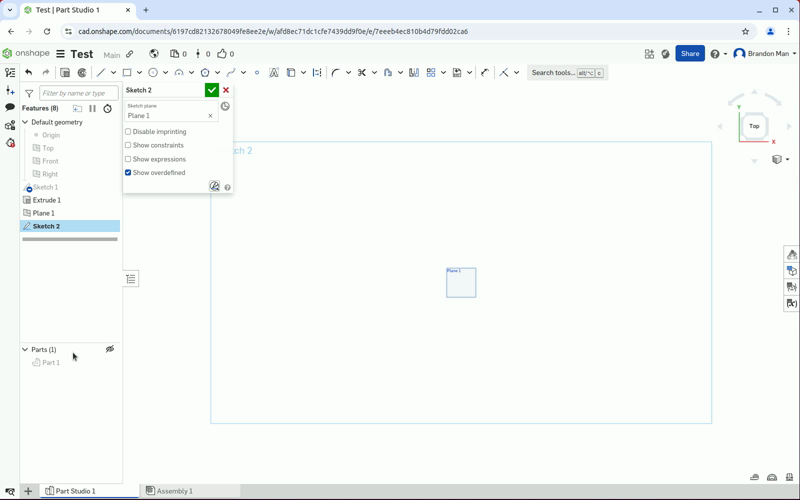
key(l)
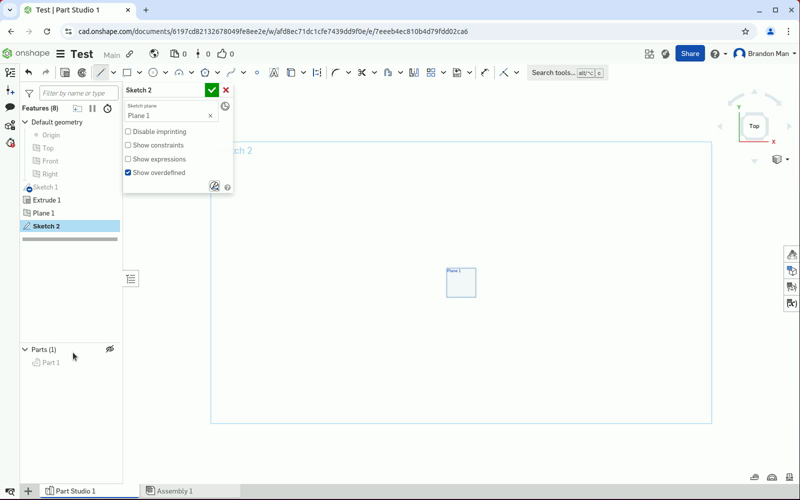
key_down(shift)
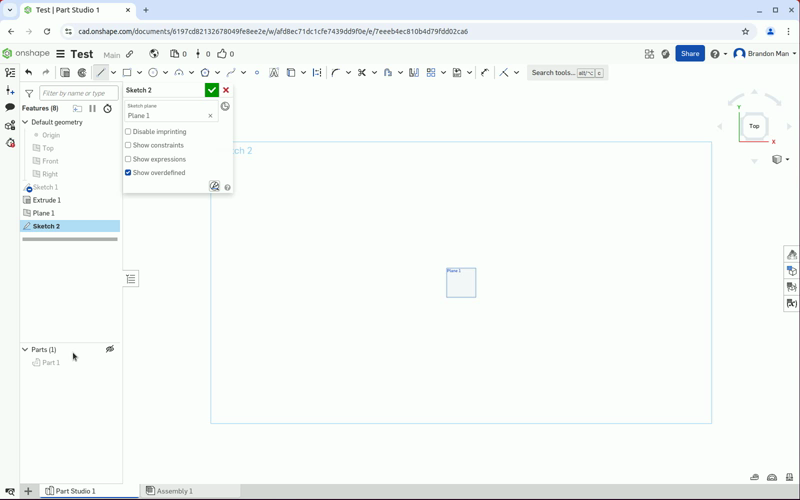
mouse_move(419, 290)
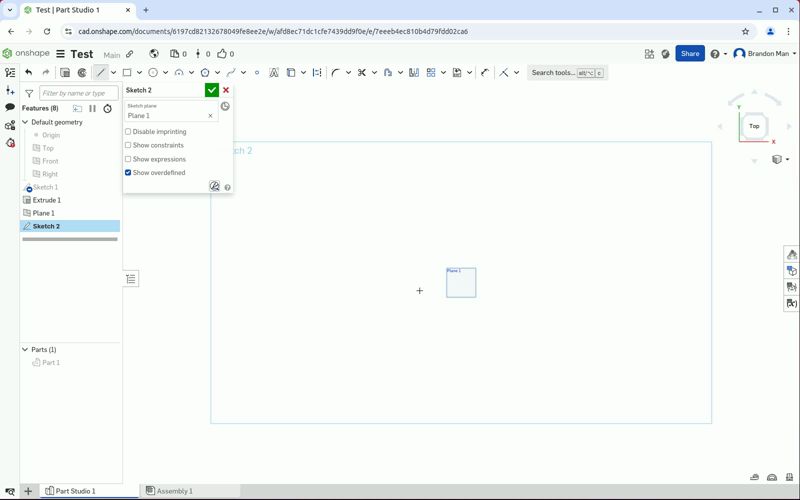
click(419, 290)
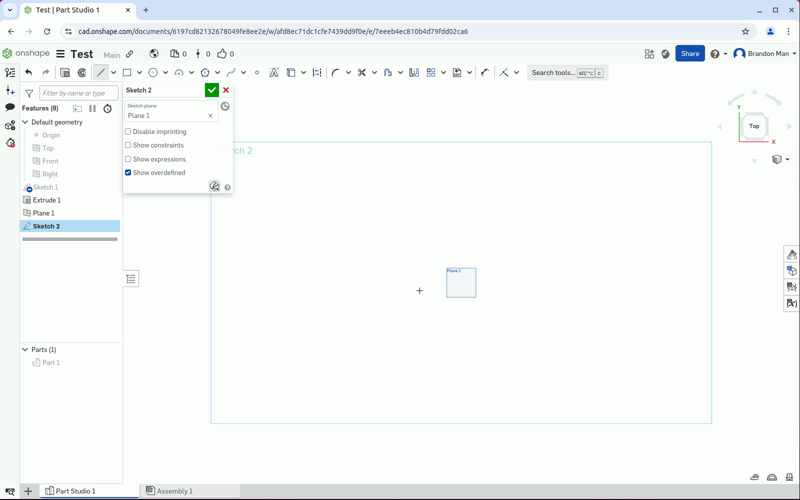
key_up(shift)
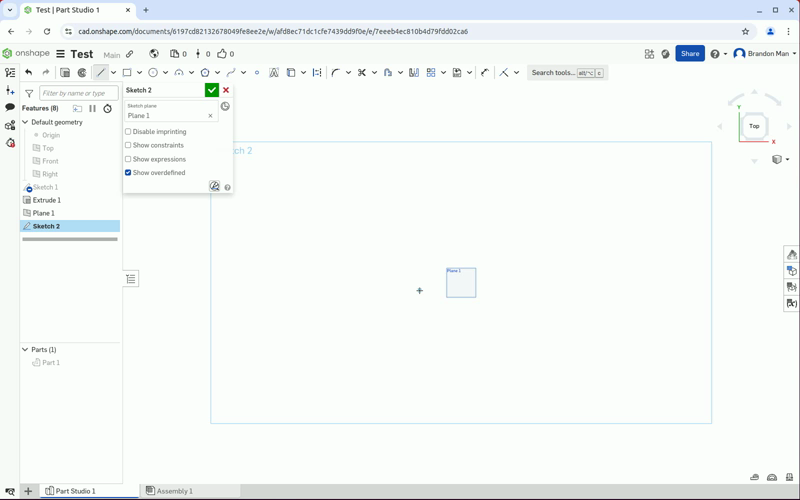
key_down(shift)
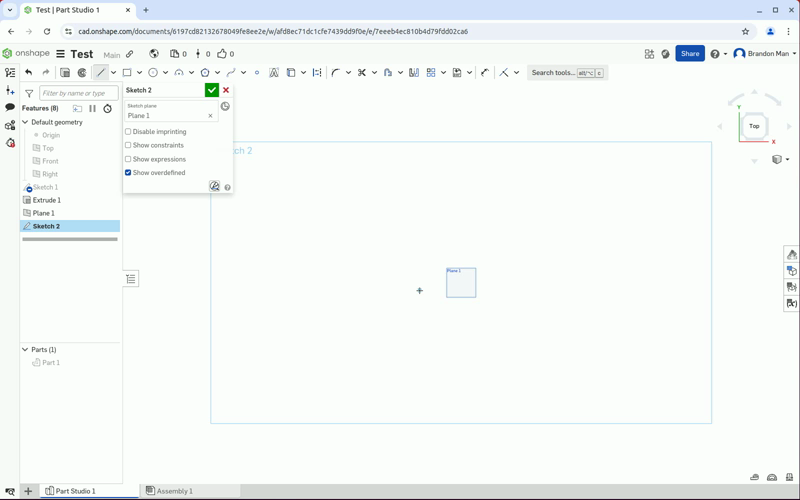
mouse_move(449, 290)
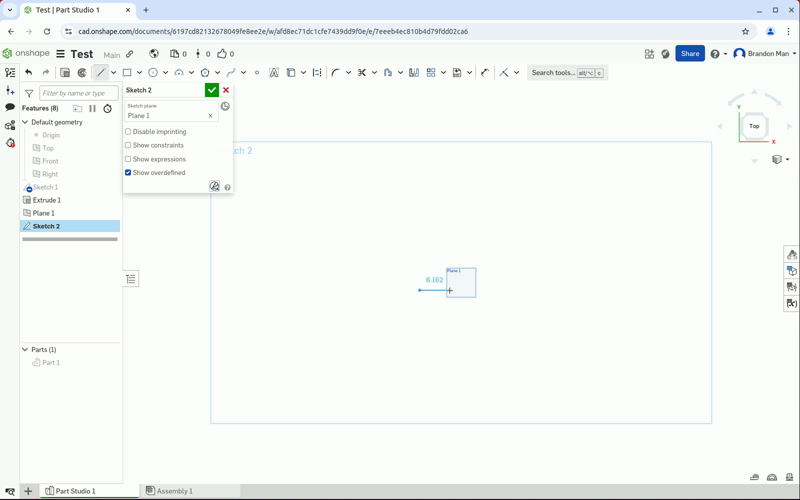
mouse_move(440, 290)
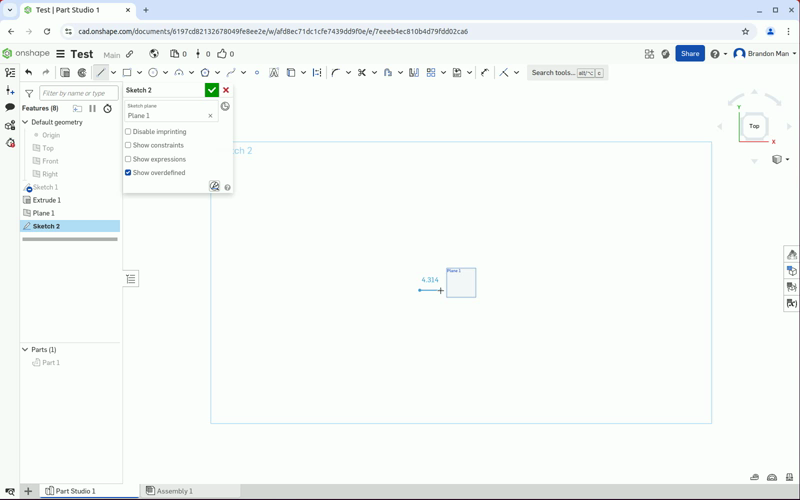
click(440, 290)
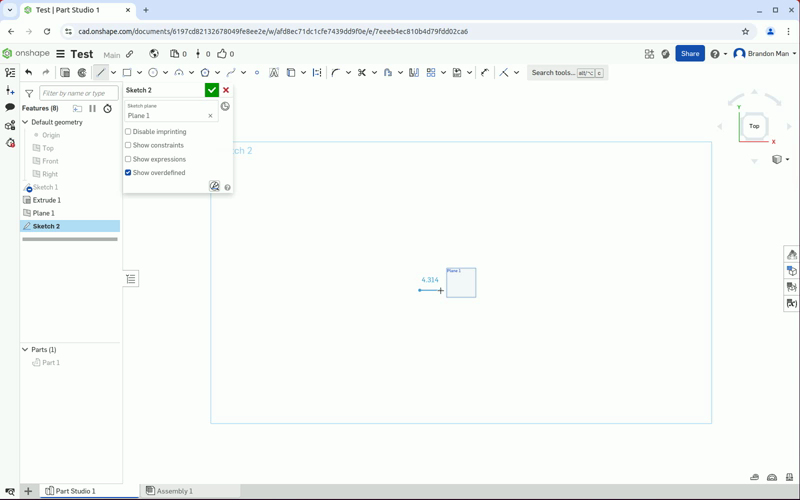
key_up(shift)
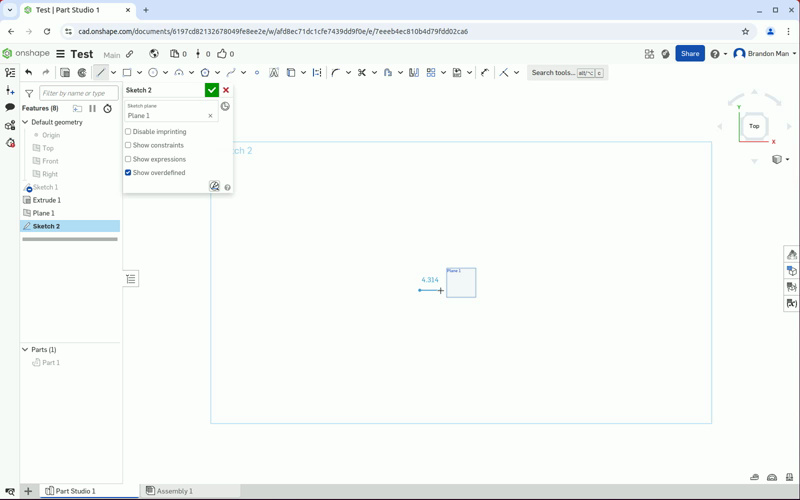
key_down(shift)
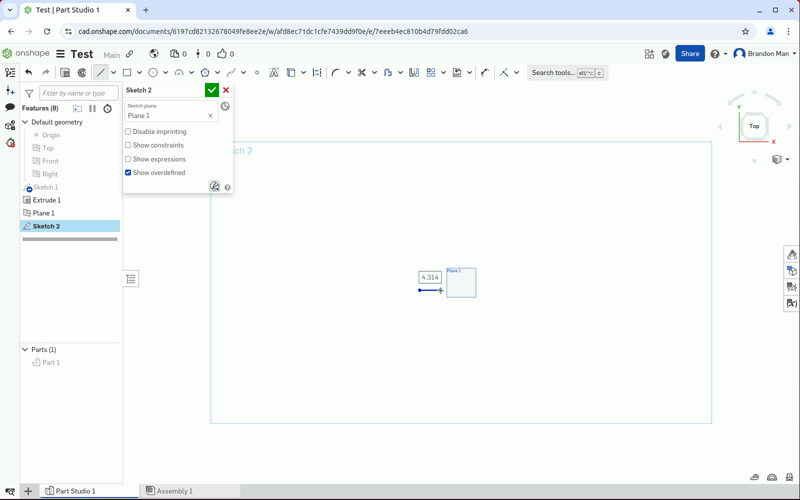
mouse_move(470, 290)
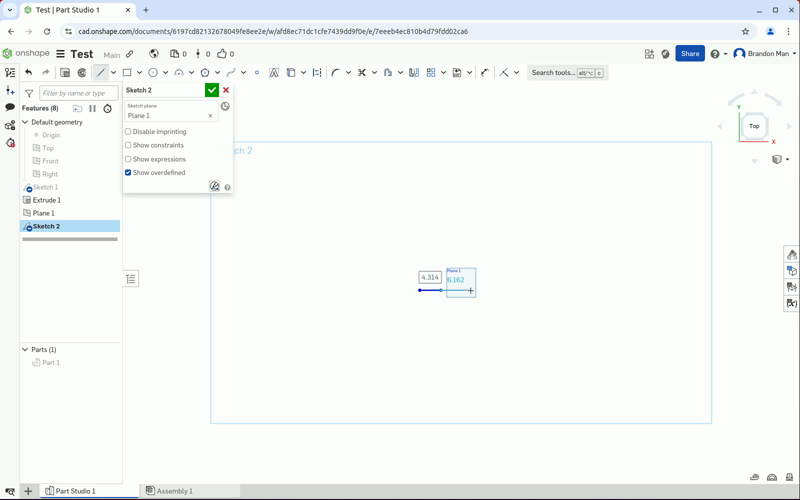
mouse_move(440, 282)
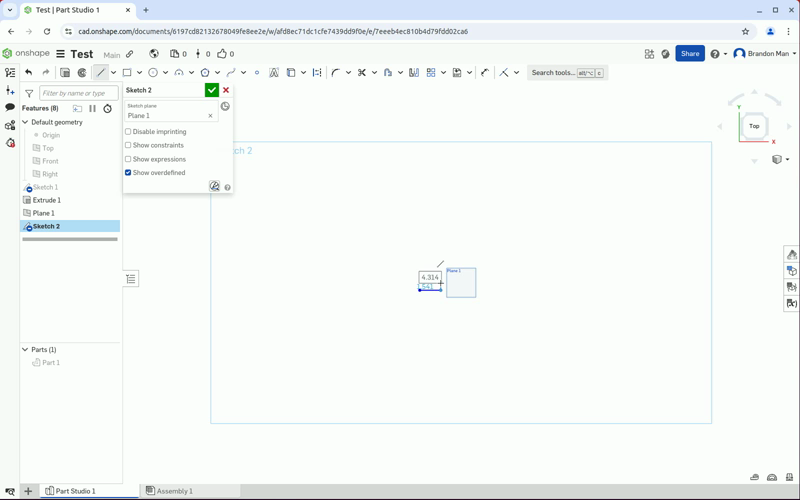
scroll(6)
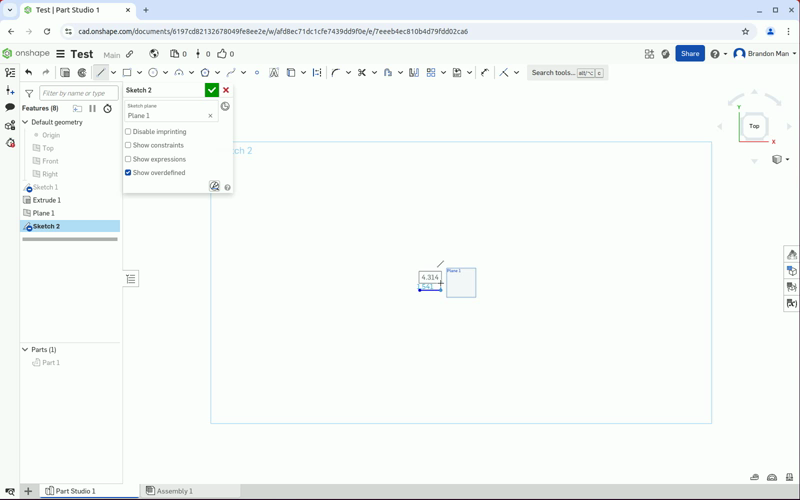
scroll(6)
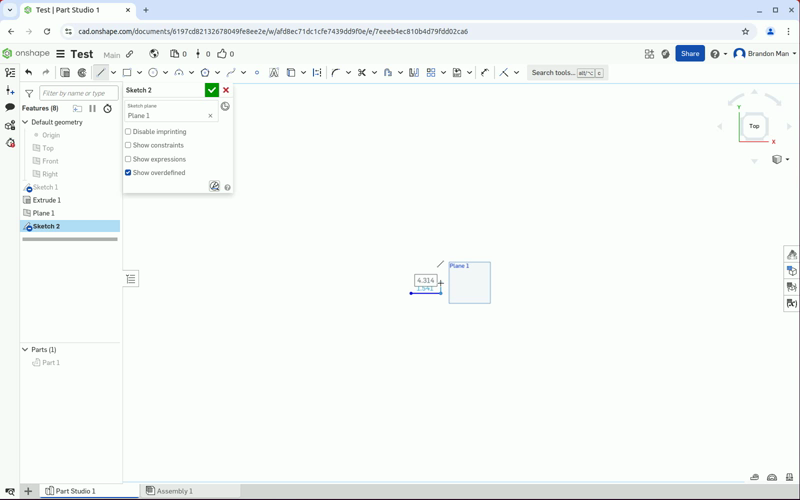
scroll(6)
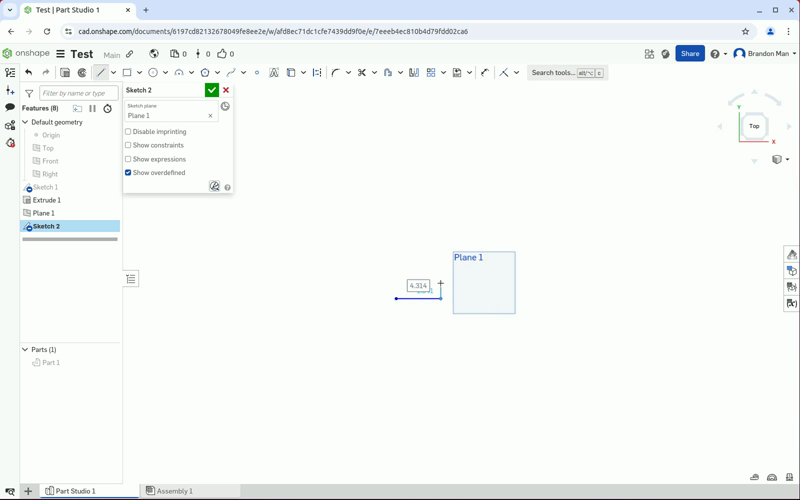
scroll(6)
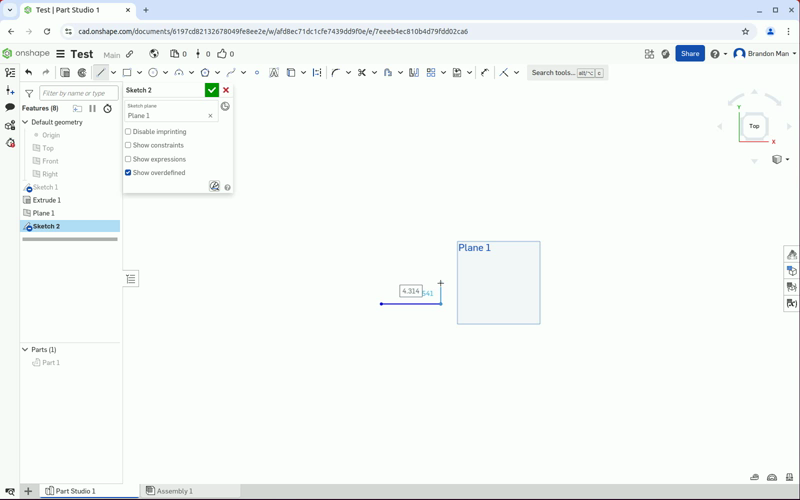
scroll(6)
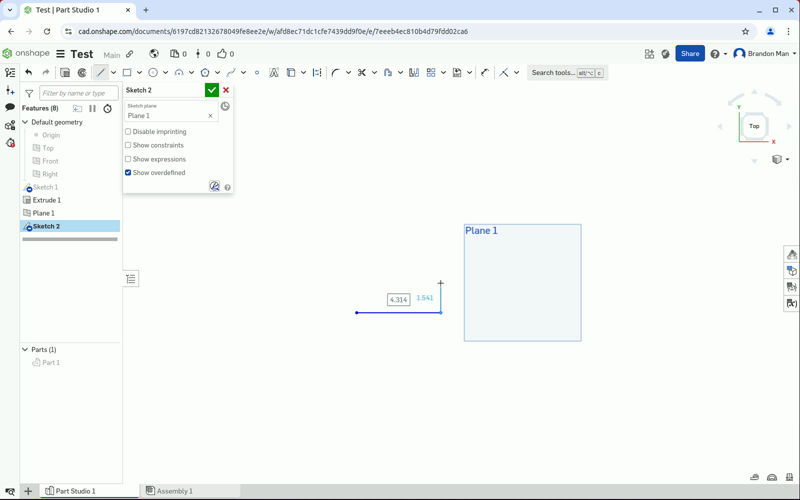
scroll(6)
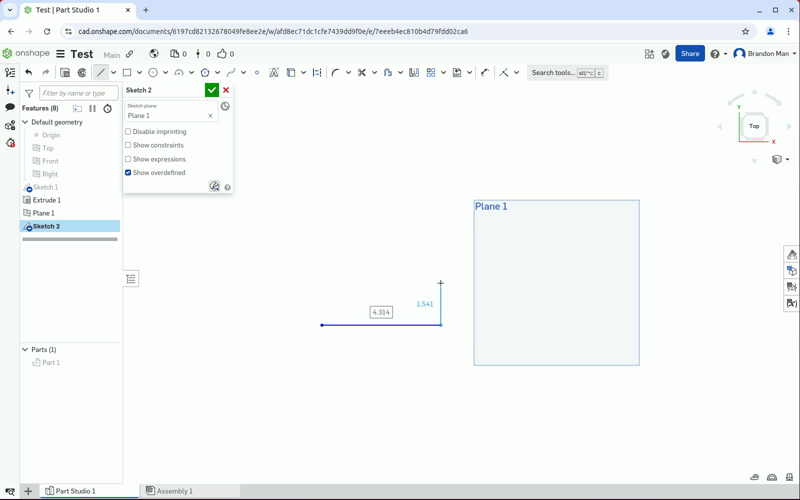
scroll(6)
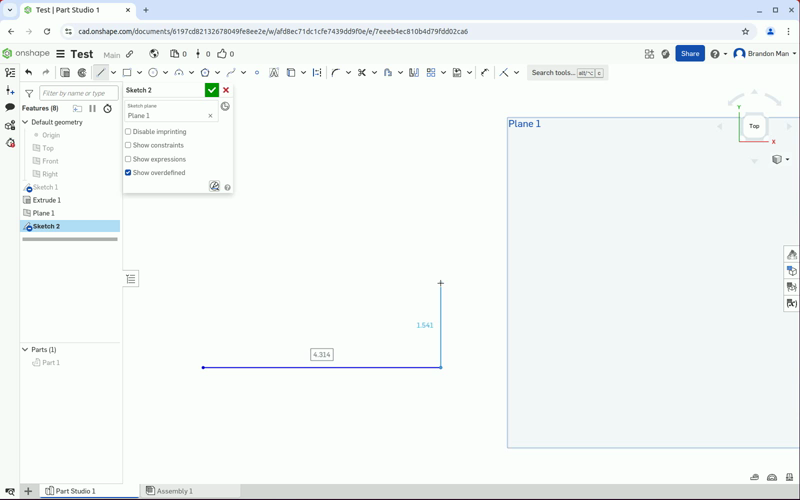
click(440, 282)
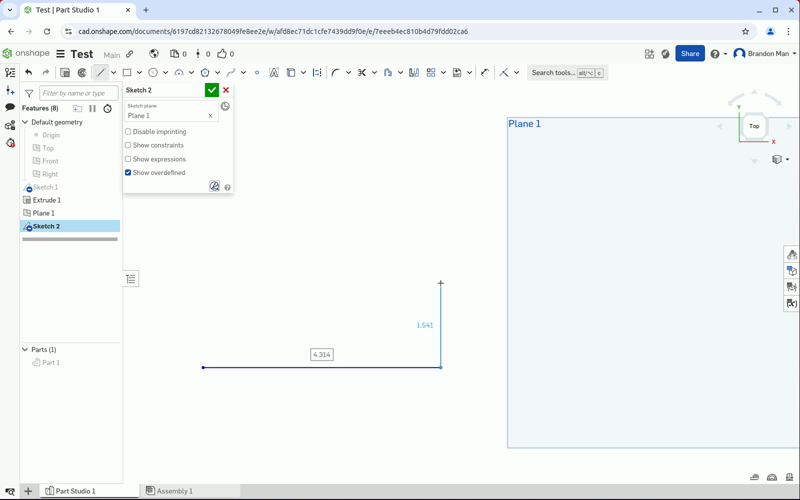
scroll(-6)
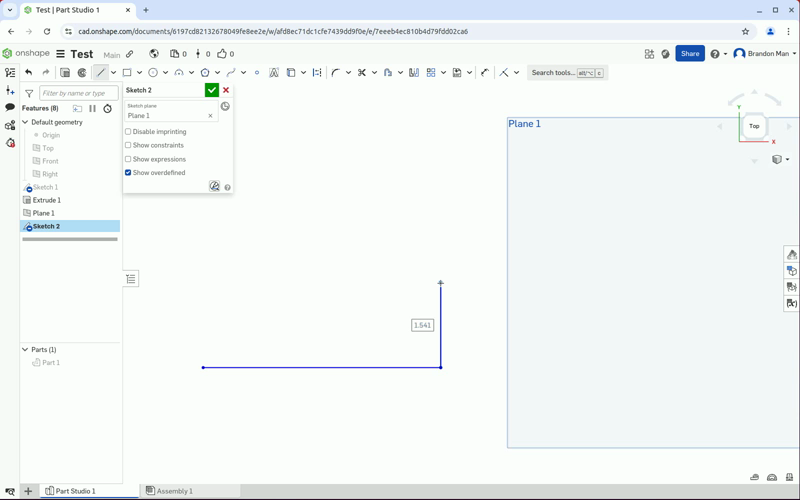
scroll(-6)
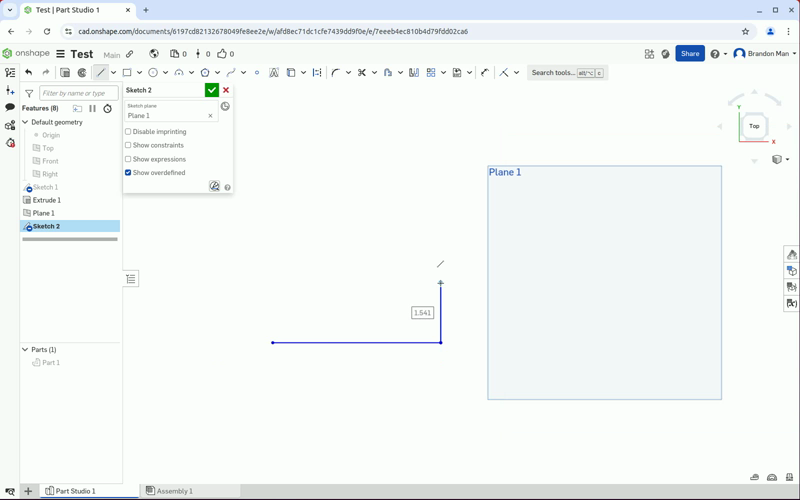
scroll(-6)
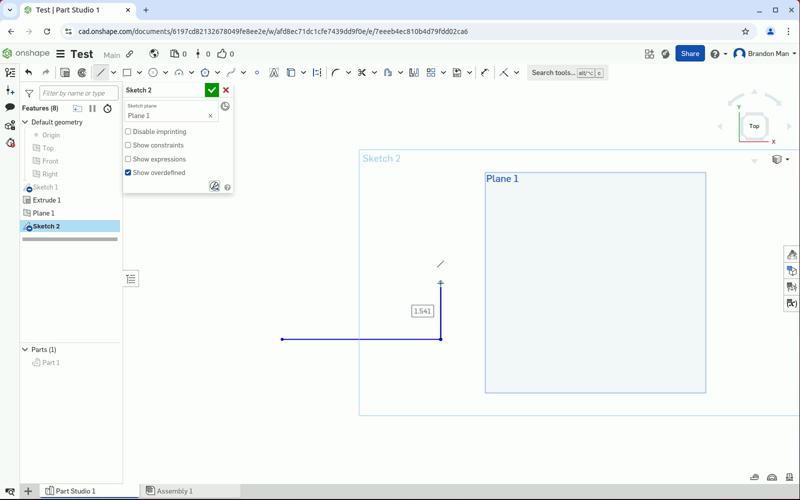
scroll(-6)
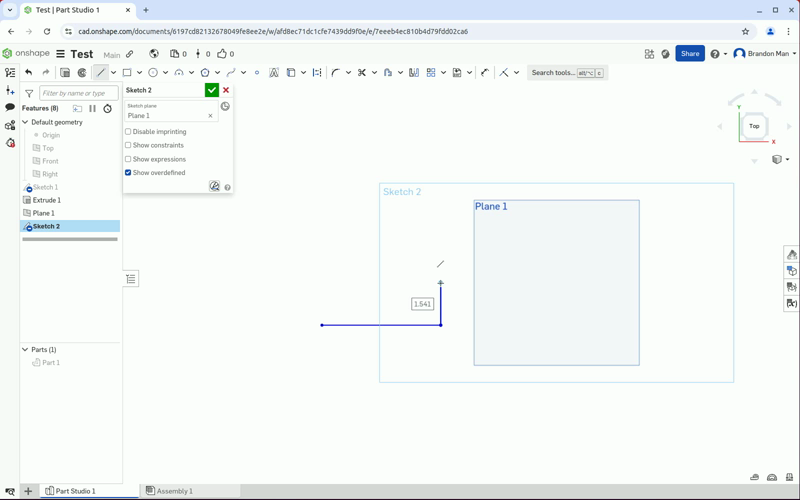
scroll(-6)
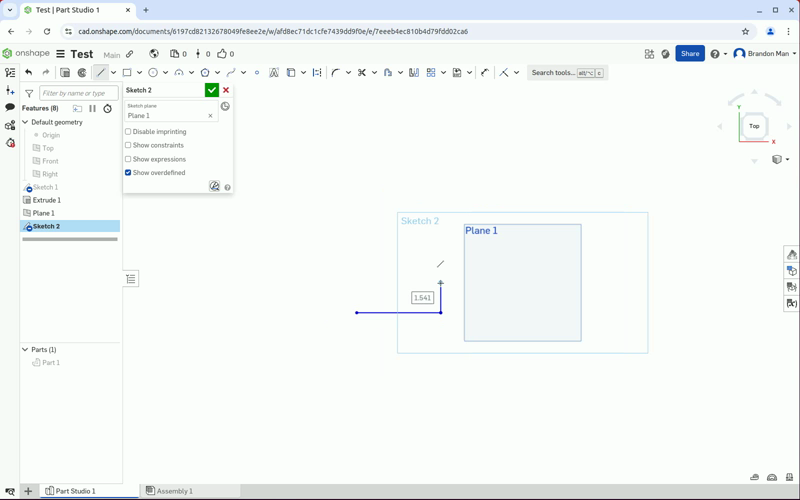
scroll(-6)
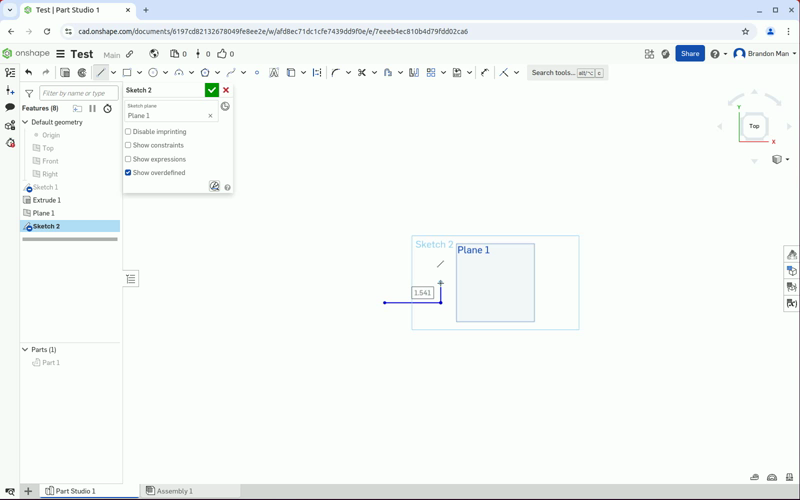
scroll(-6)
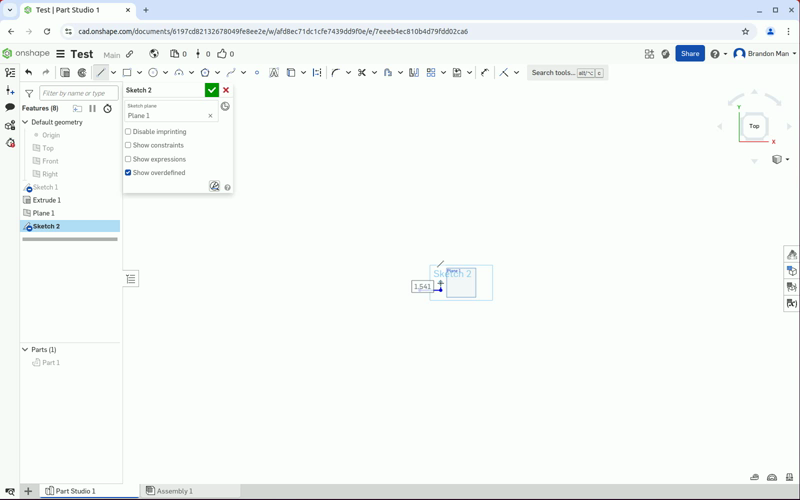
key_up(shift)
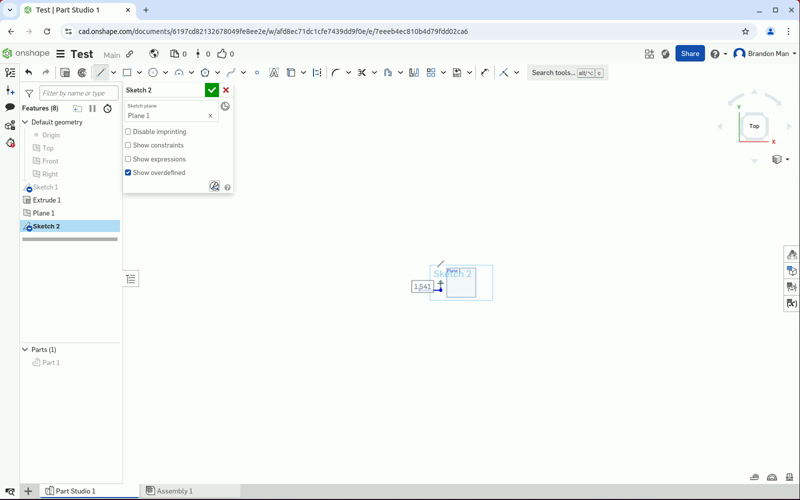
key_down(shift)
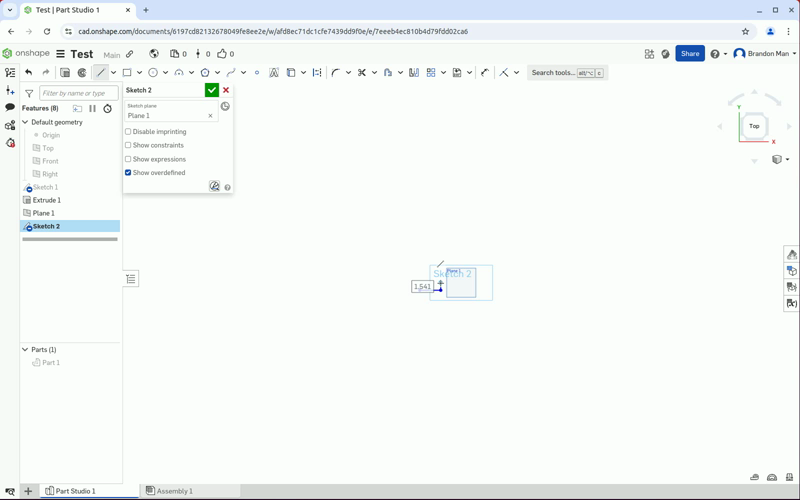
mouse_move(470, 282)
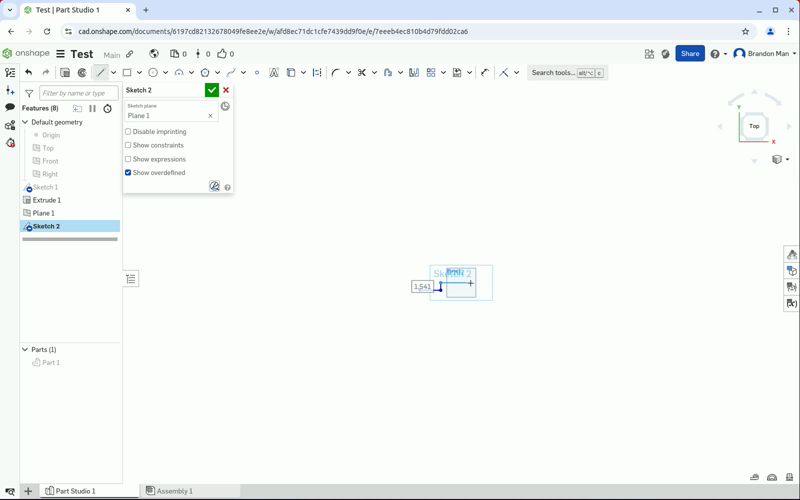
mouse_move(419, 282)
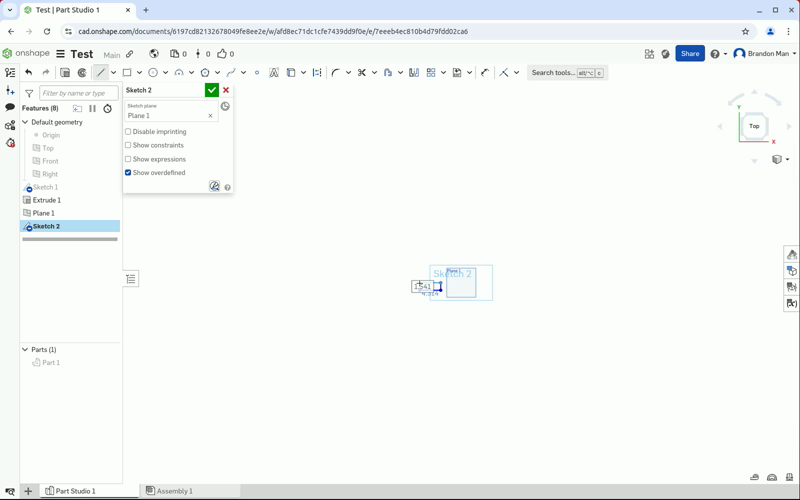
click(419, 282)
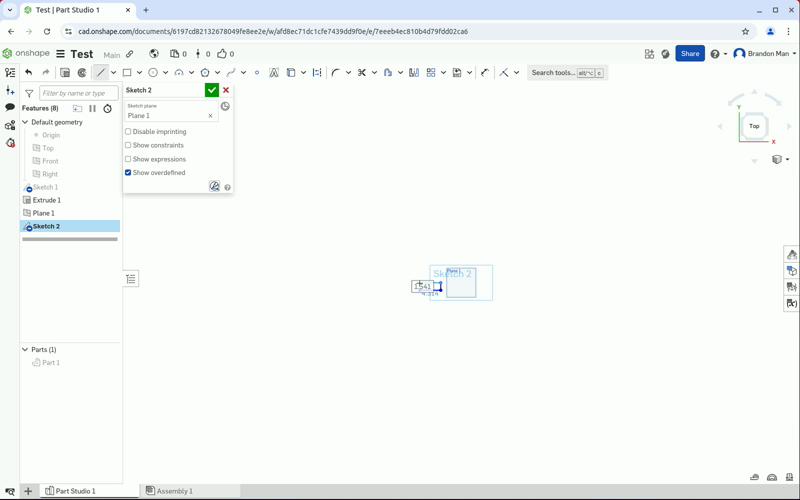
key_up(shift)
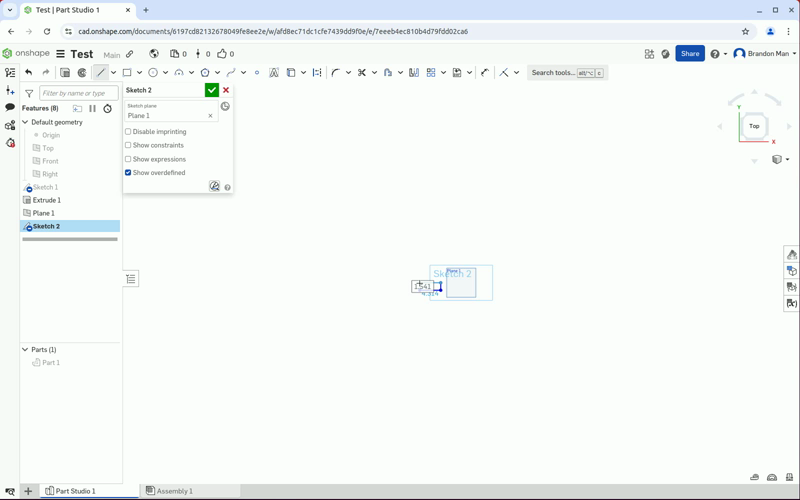
mouse_move(449, 282)
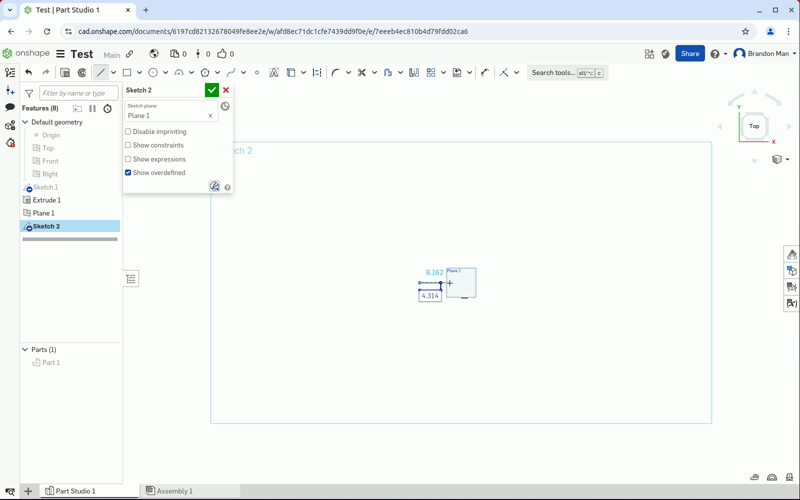
key_down(shift)
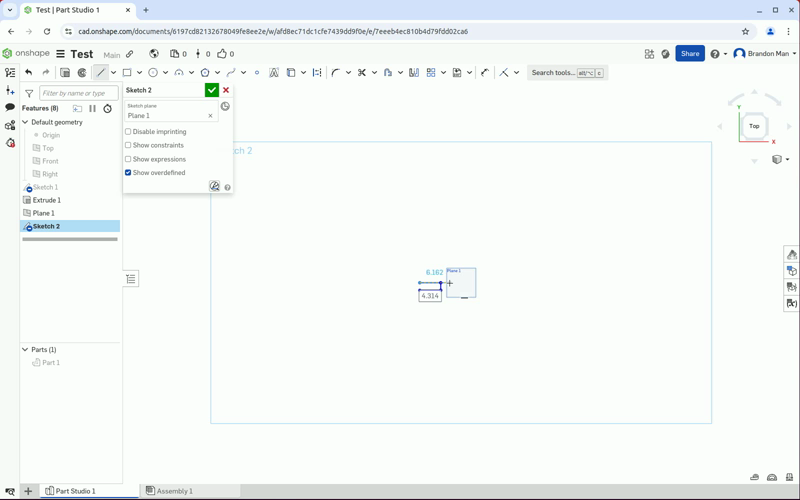
mouse_move(419, 290)
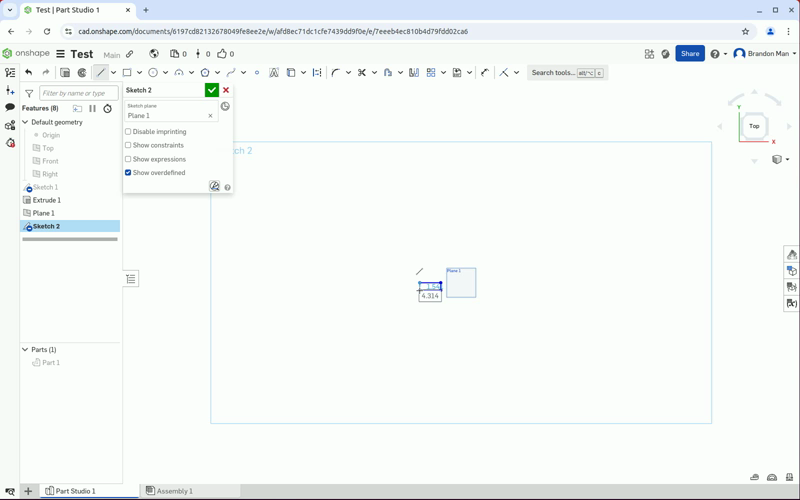
scroll(6)
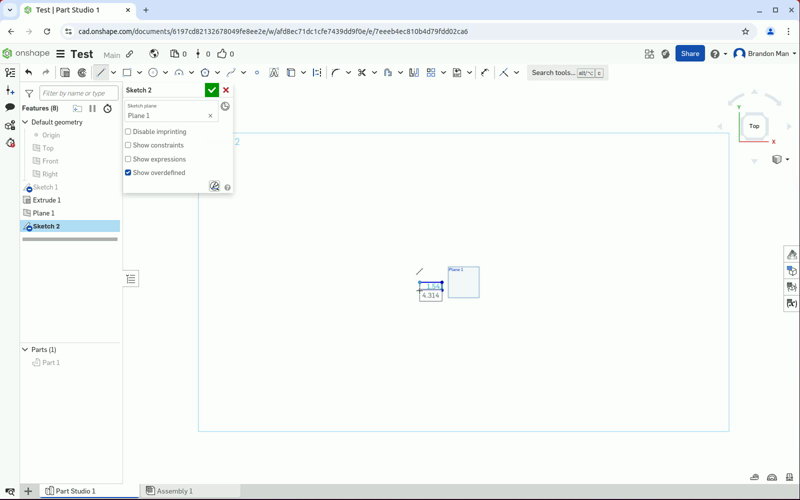
scroll(6)
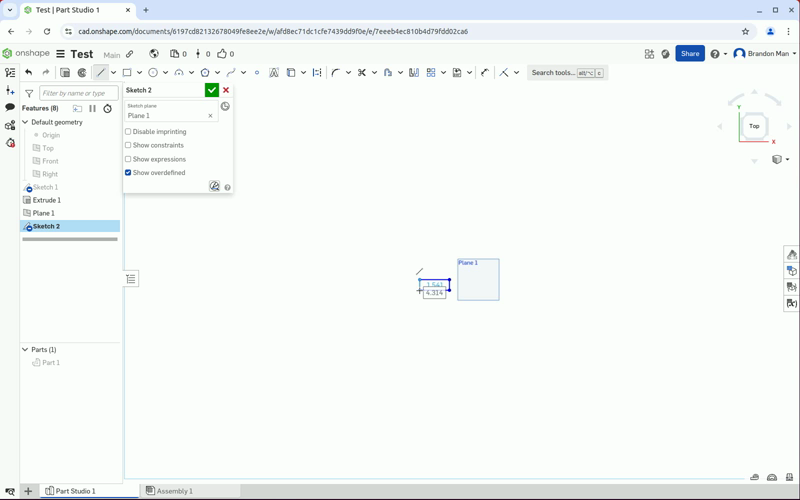
scroll(6)
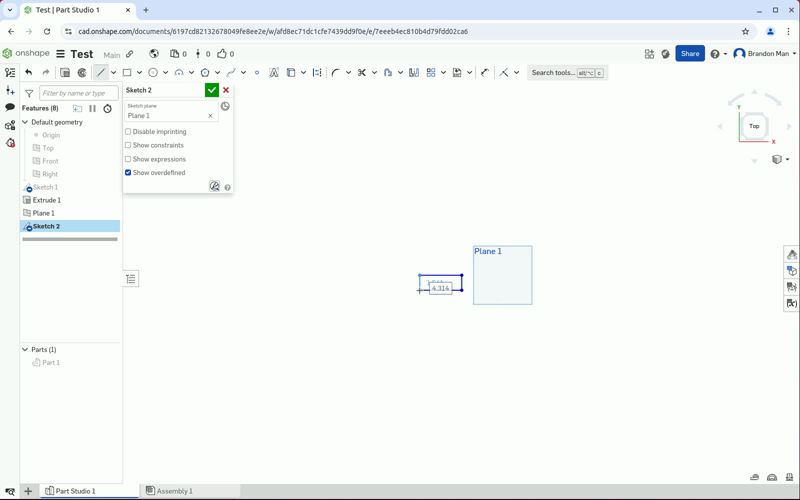
scroll(6)
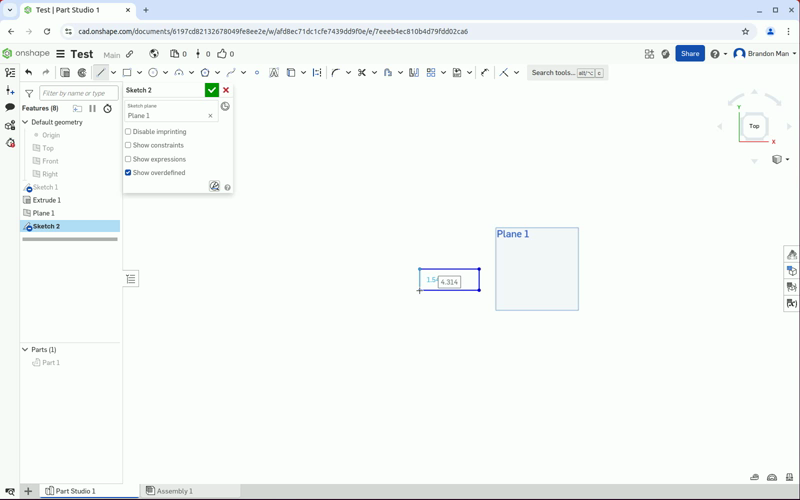
scroll(6)
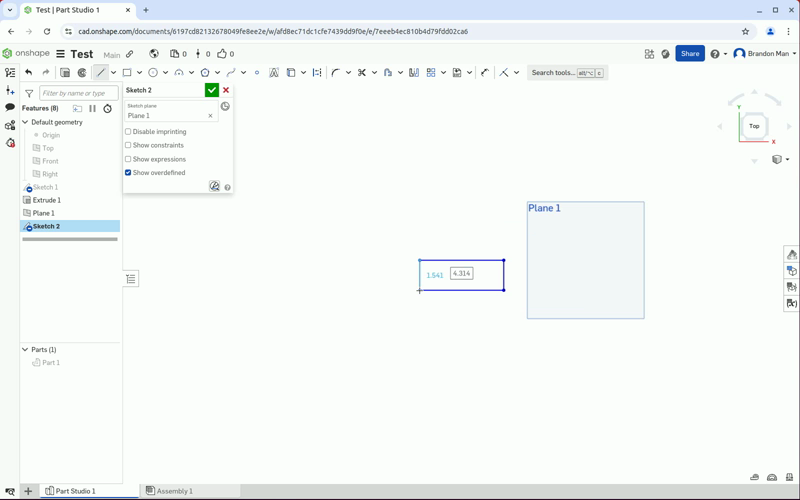
scroll(6)
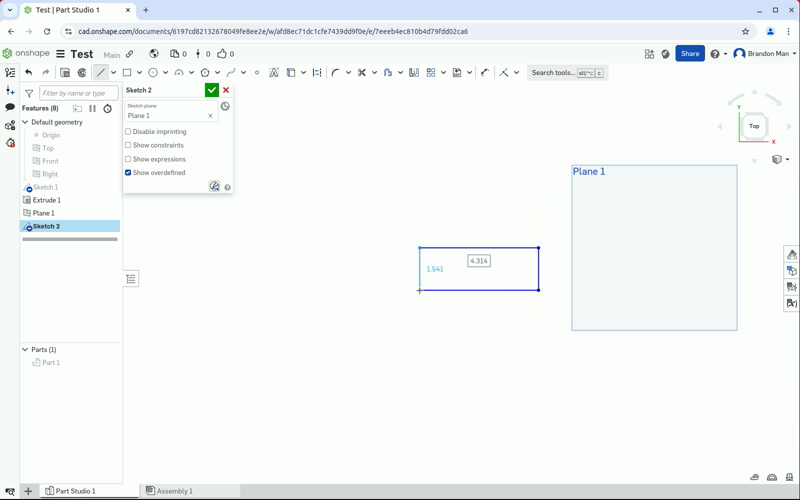
scroll(6)
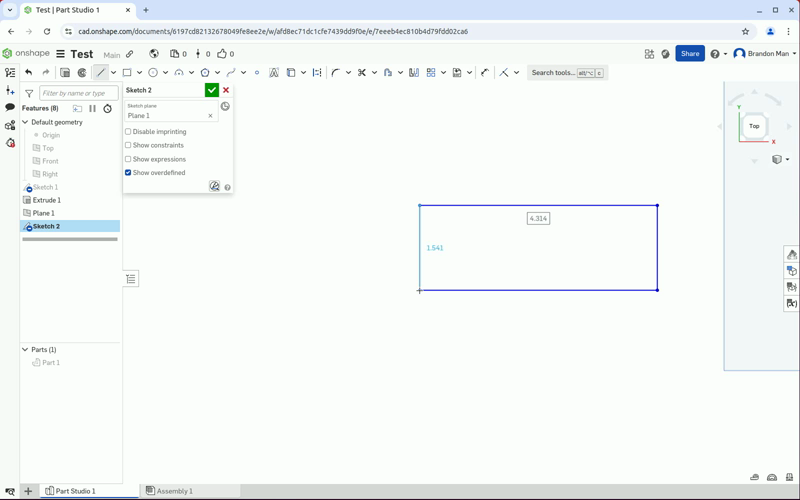
key_up(shift)
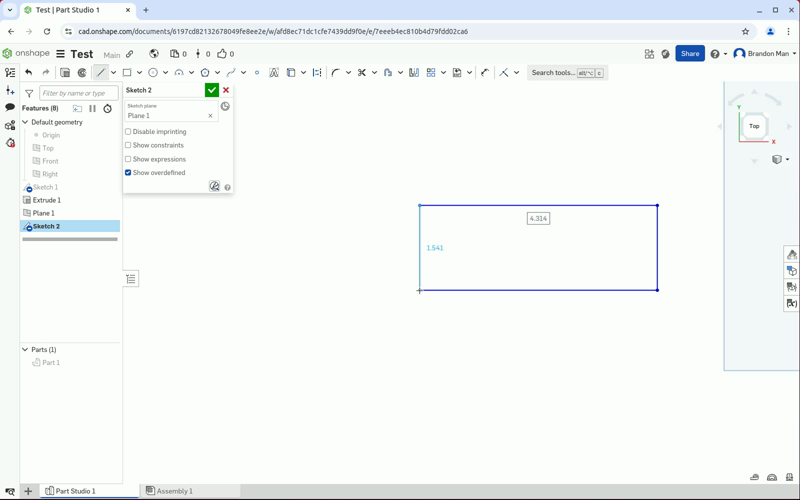
click(419, 290)
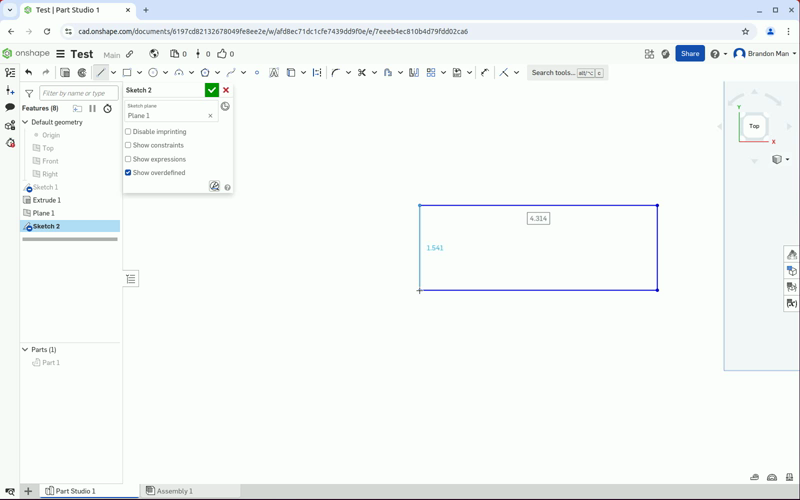
scroll(-6)
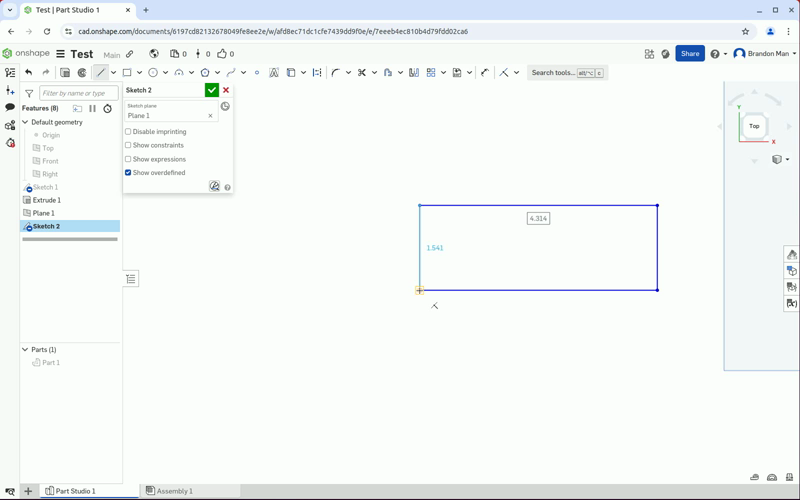
scroll(-6)
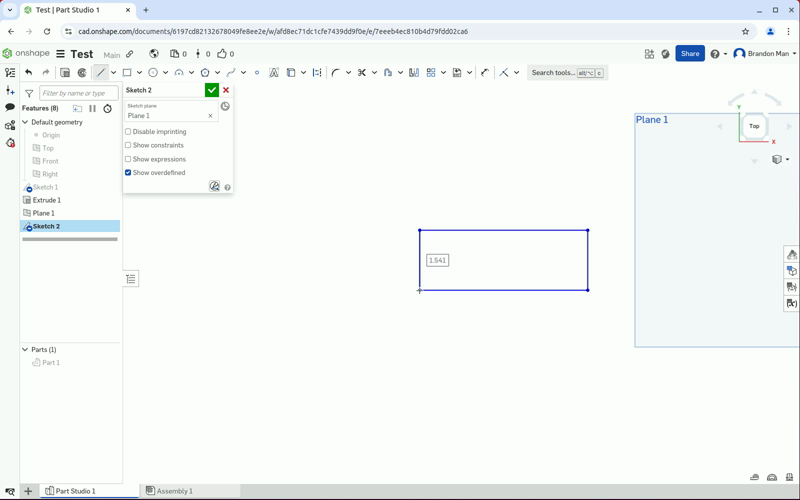
scroll(-6)
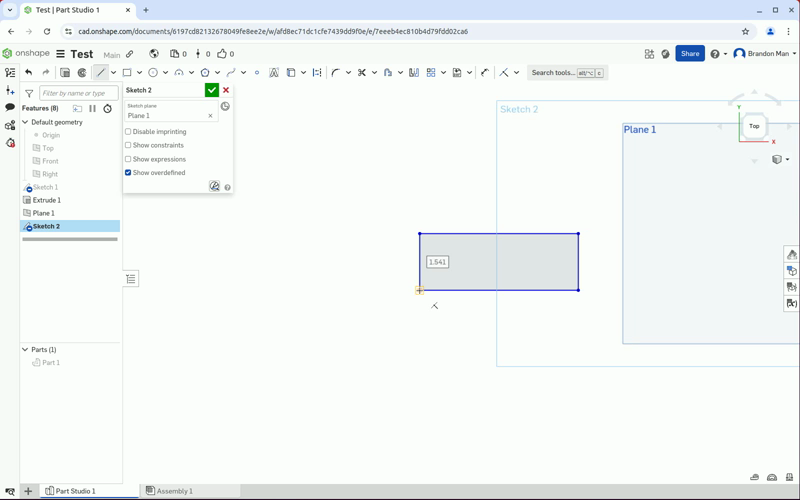
scroll(-6)
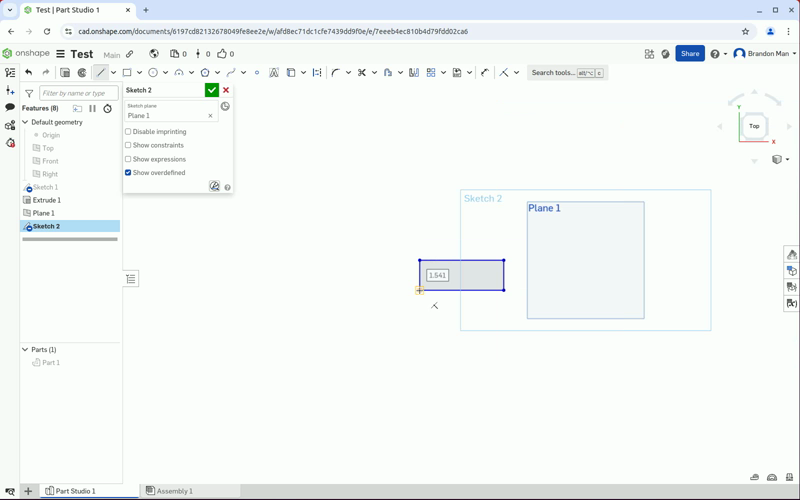
scroll(-6)
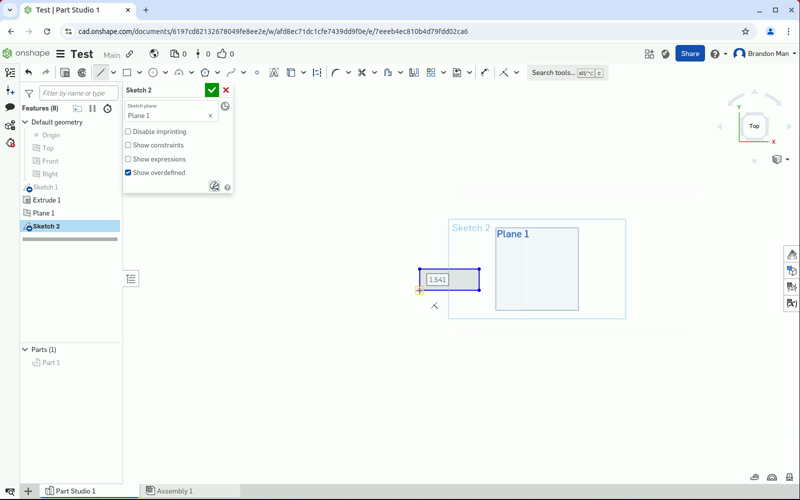
scroll(-6)
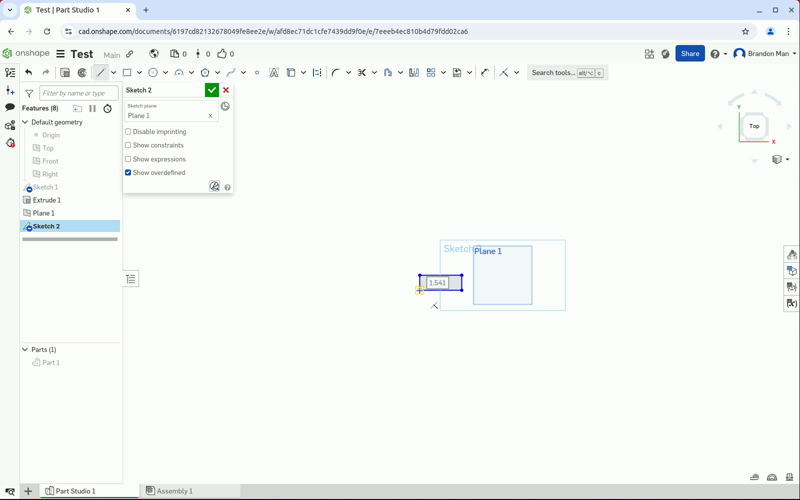
scroll(-6)
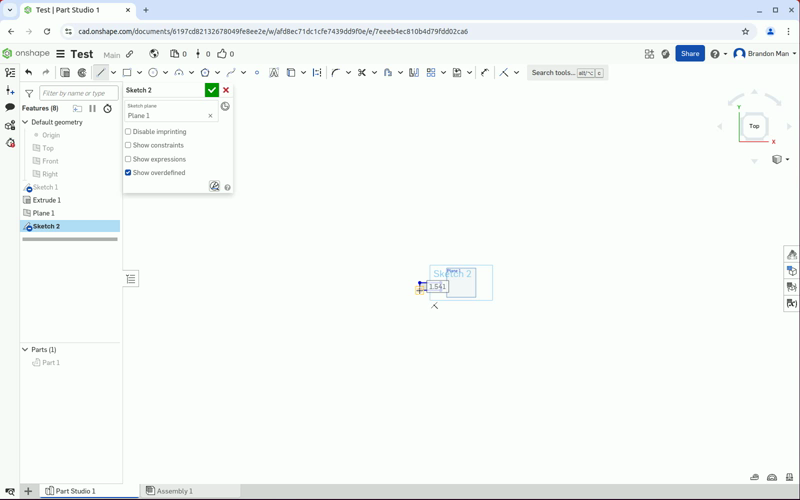
key(esc)
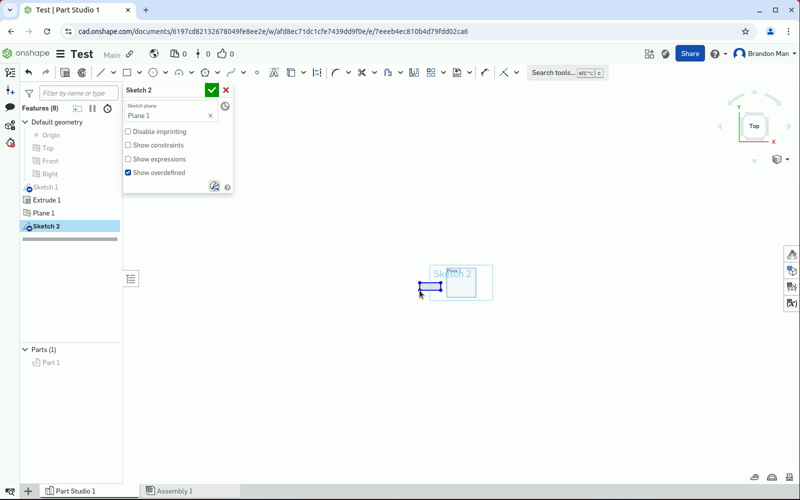
mouse_move(438, 286)
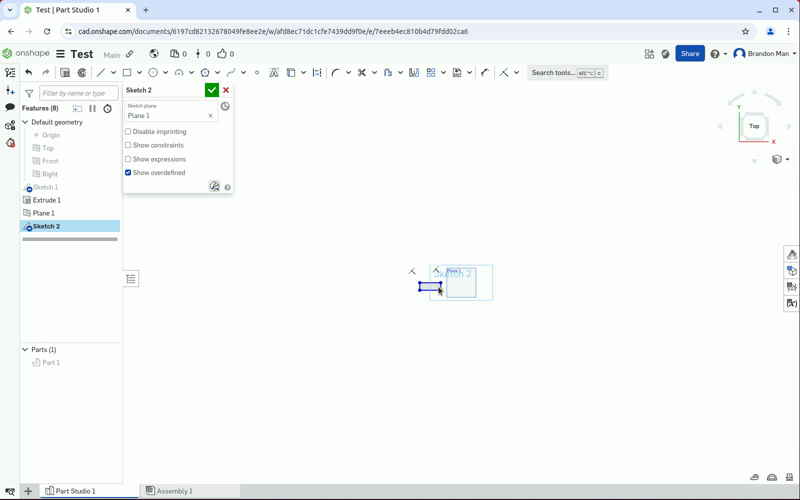
scroll(6)
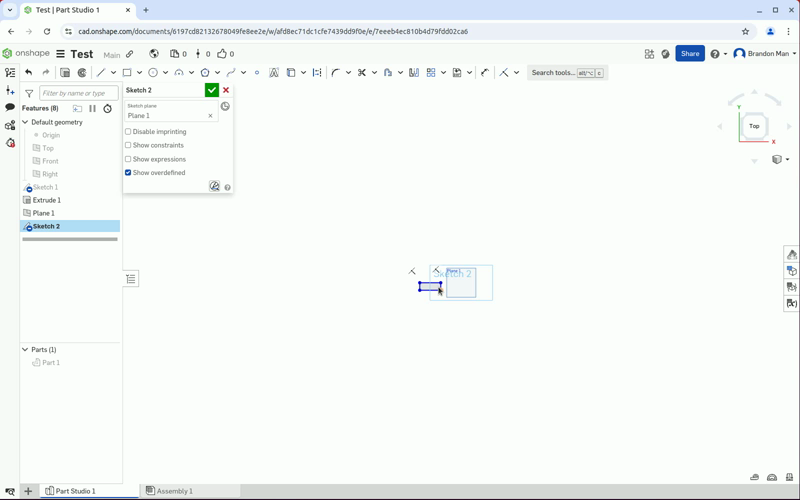
scroll(6)
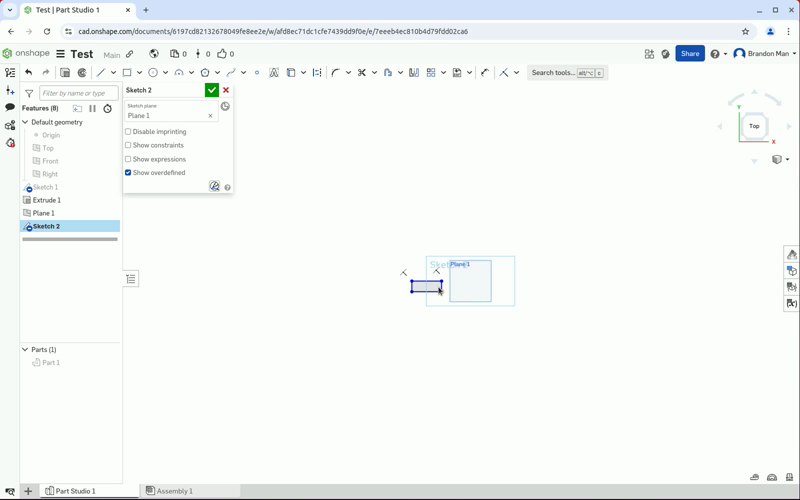
scroll(6)
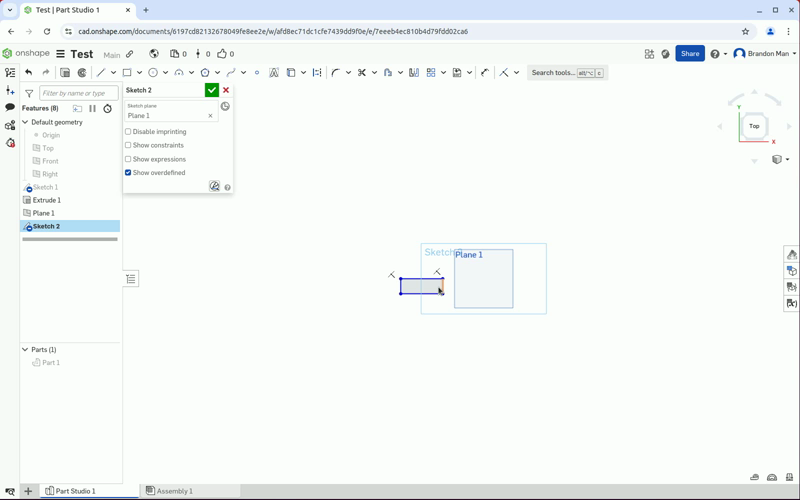
scroll(6)
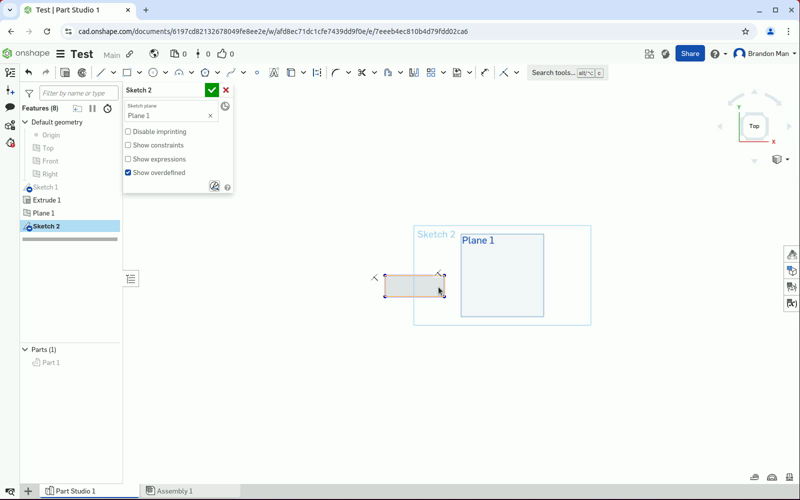
scroll(6)
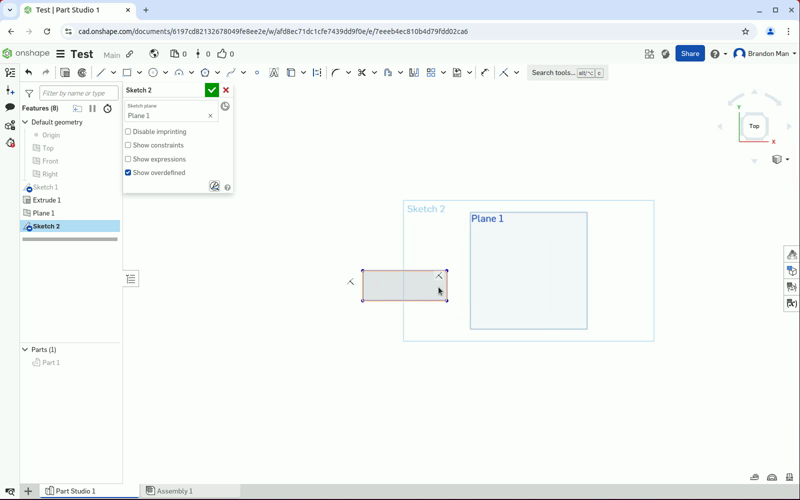
scroll(6)
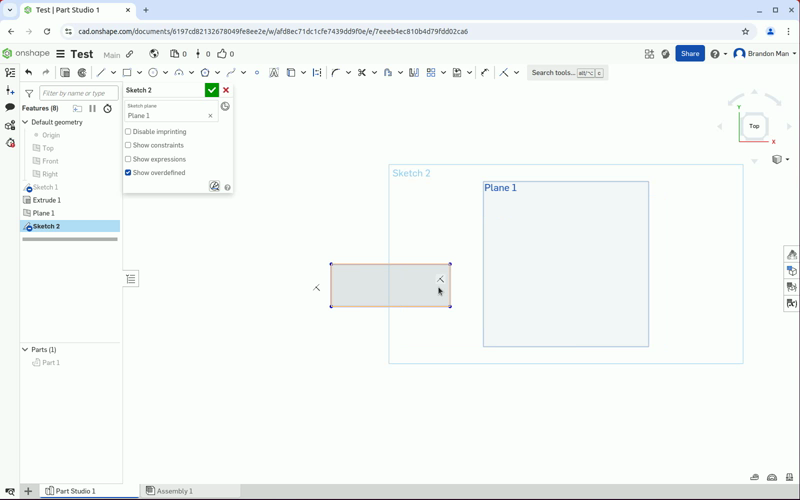
scroll(6)
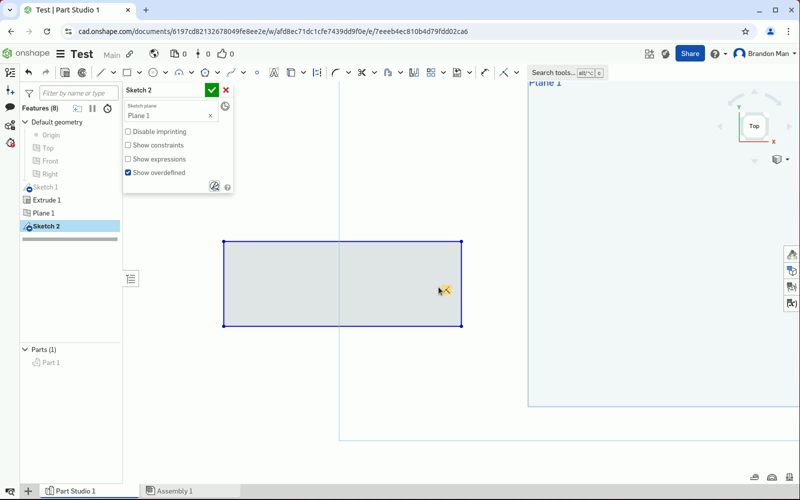
click(438, 286)
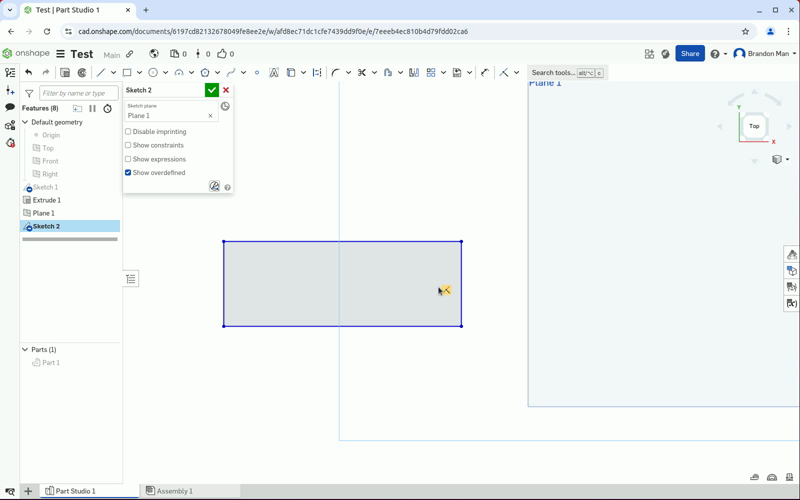
scroll(-6)
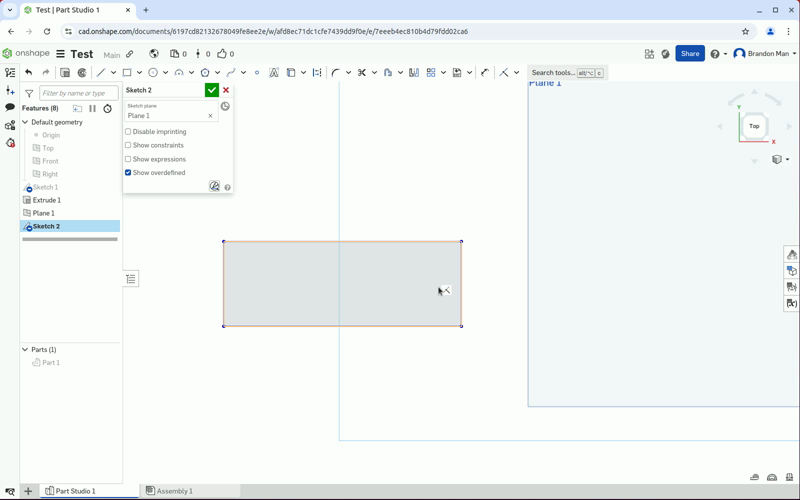
scroll(-6)
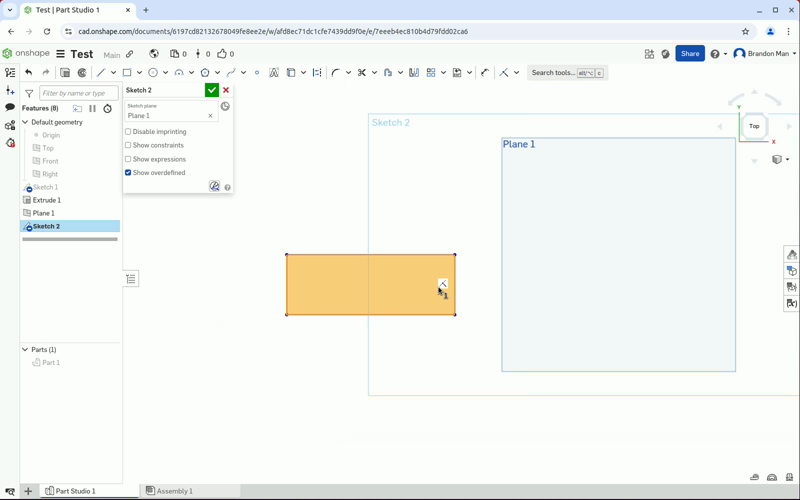
scroll(-6)
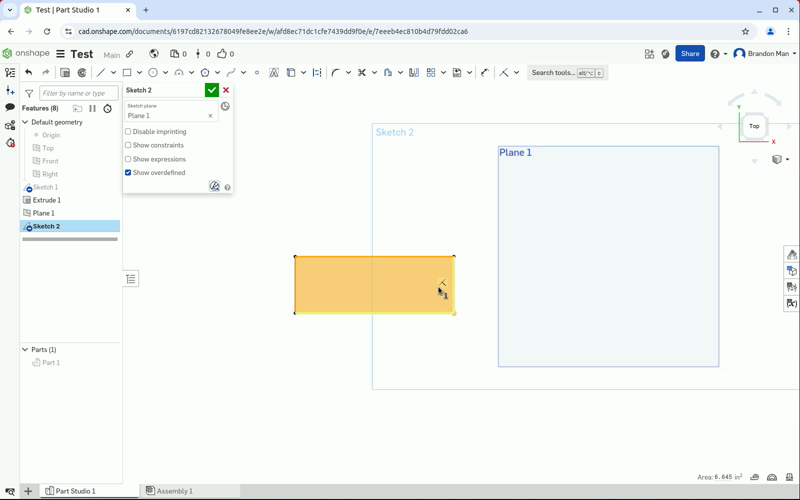
scroll(-6)
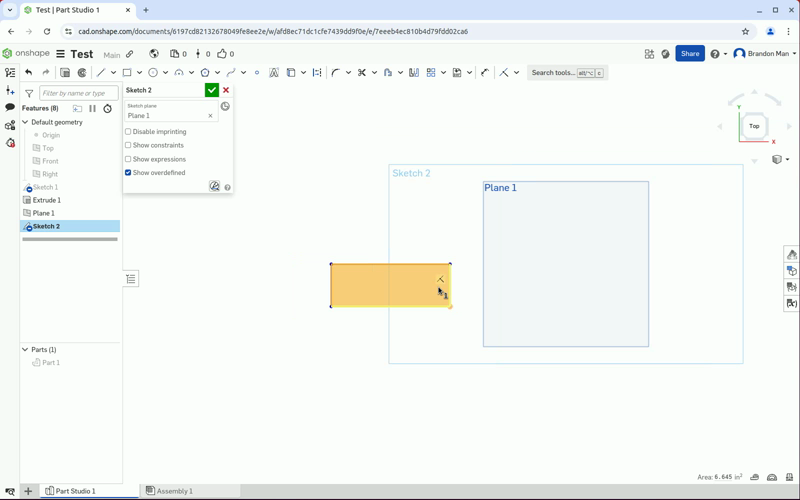
scroll(-6)
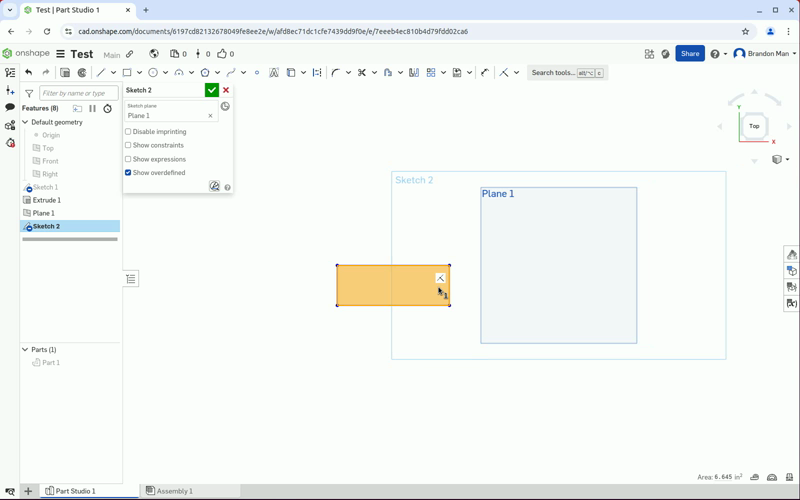
scroll(-6)
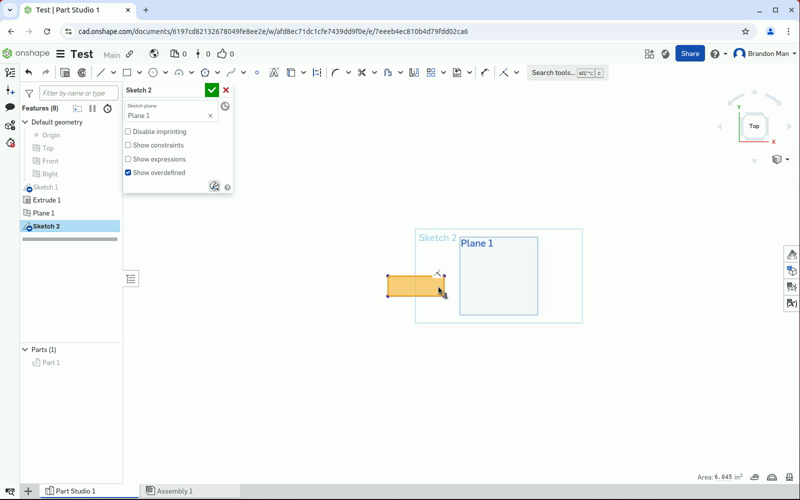
scroll(-6)
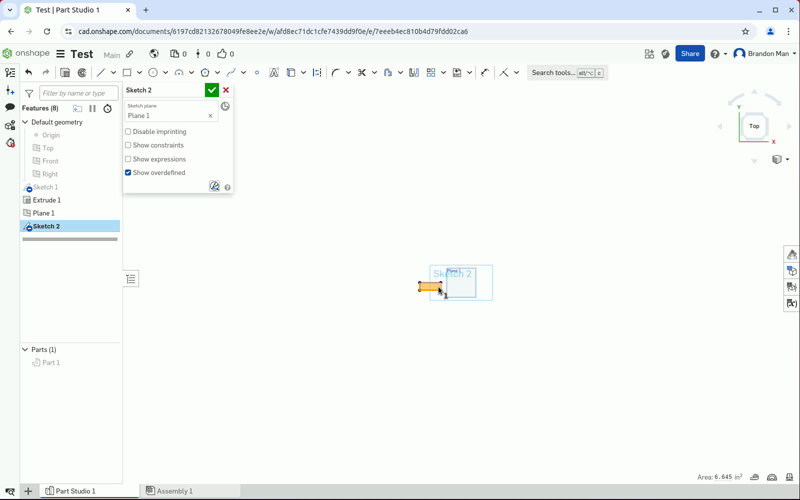
mouse_move(73, 352)
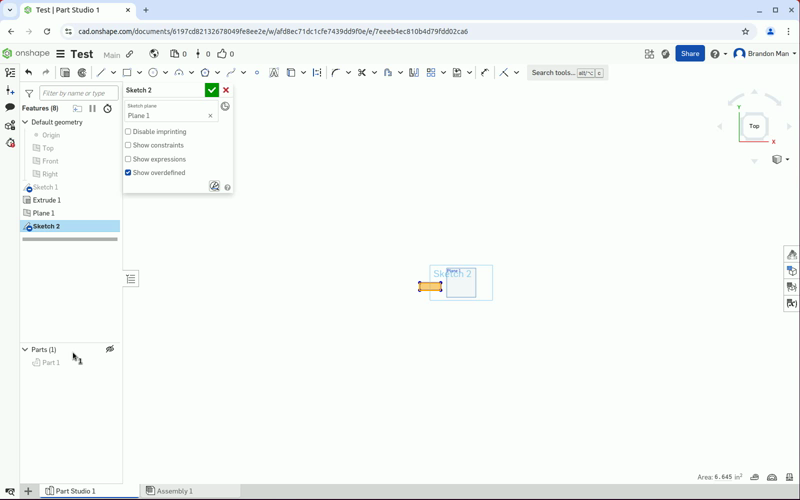
key(shift+y)
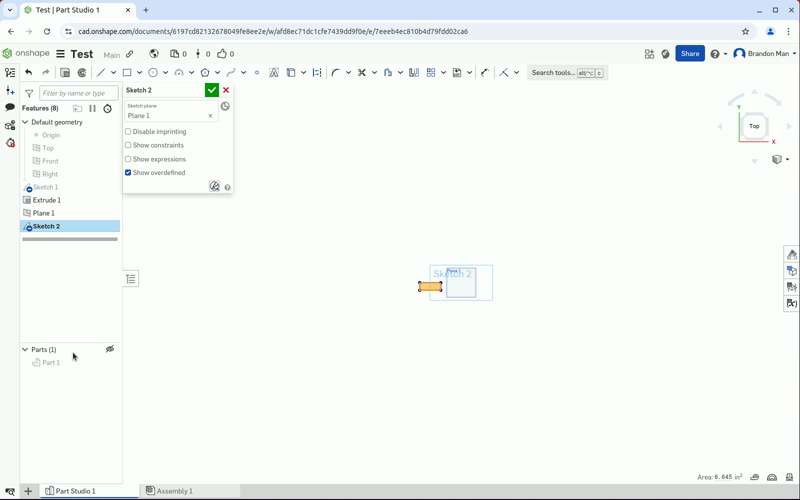
key(shift+e)
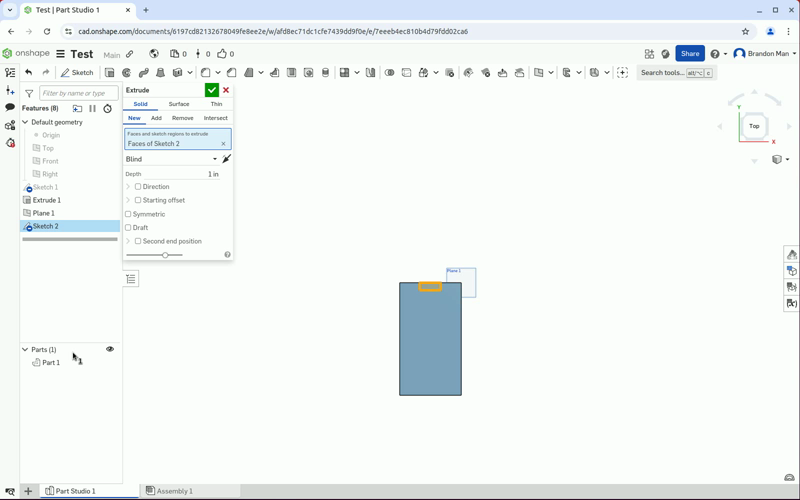
mouse_move(143, 106)
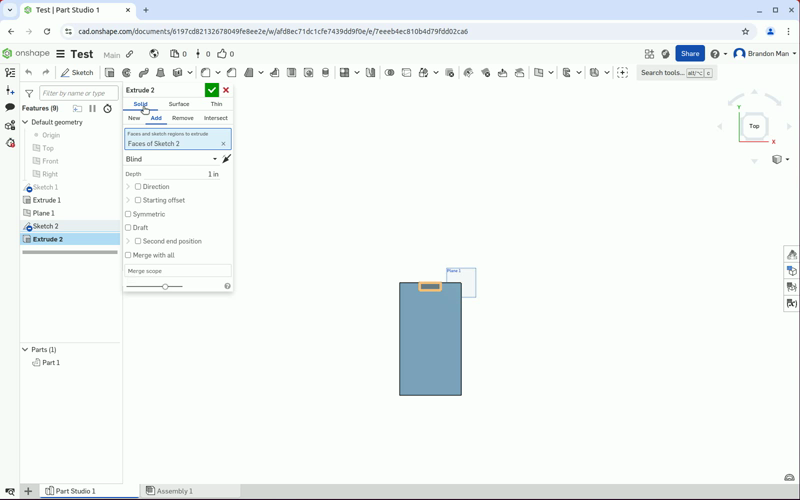
click(143, 106)
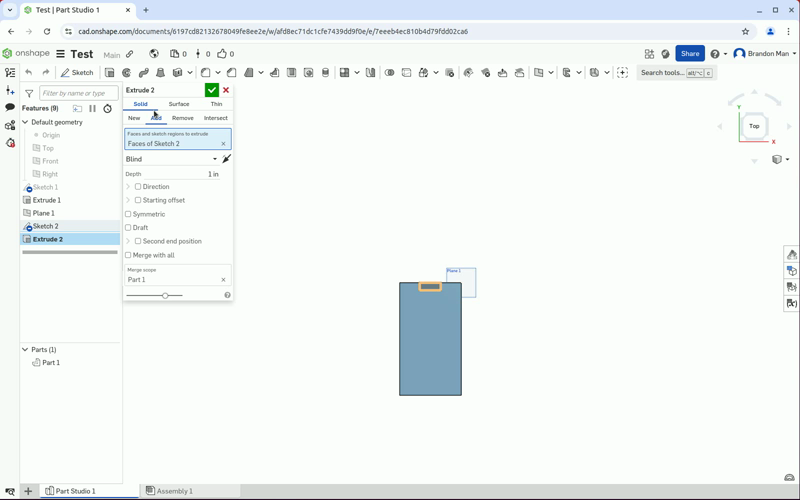
mouse_move(186, 120)
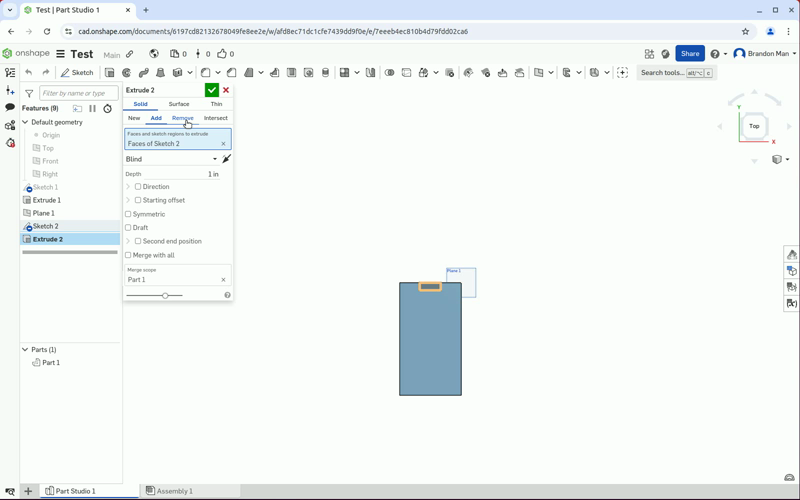
click(186, 120)
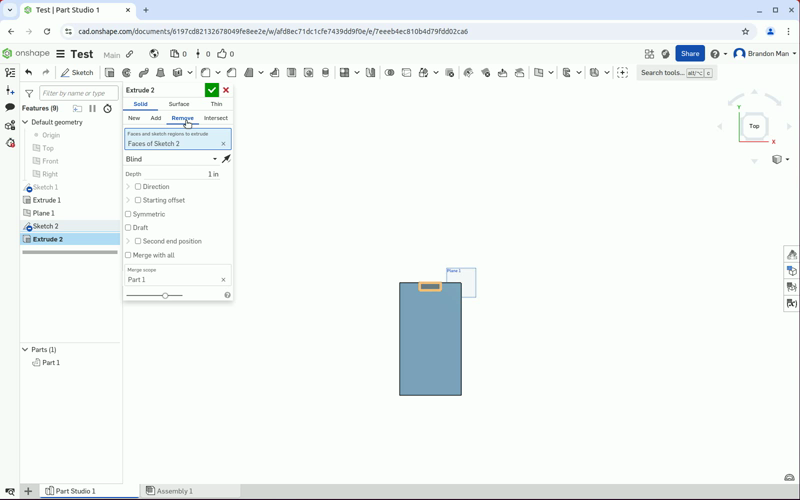
key(tab, 4)
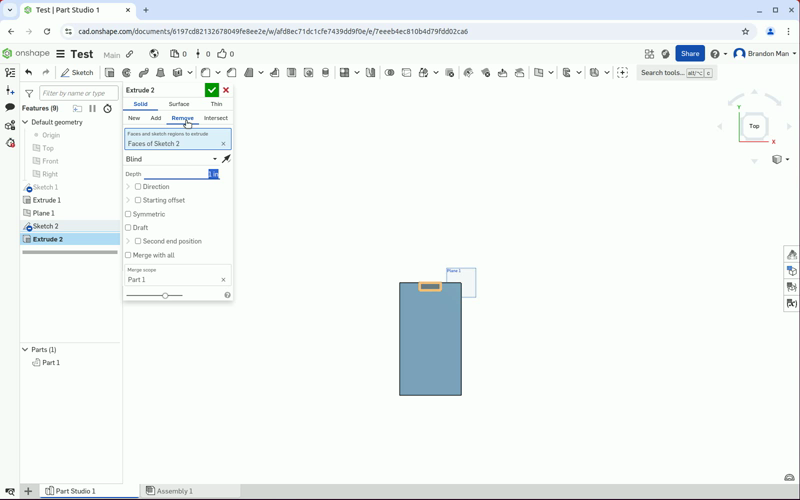
text(1.685)
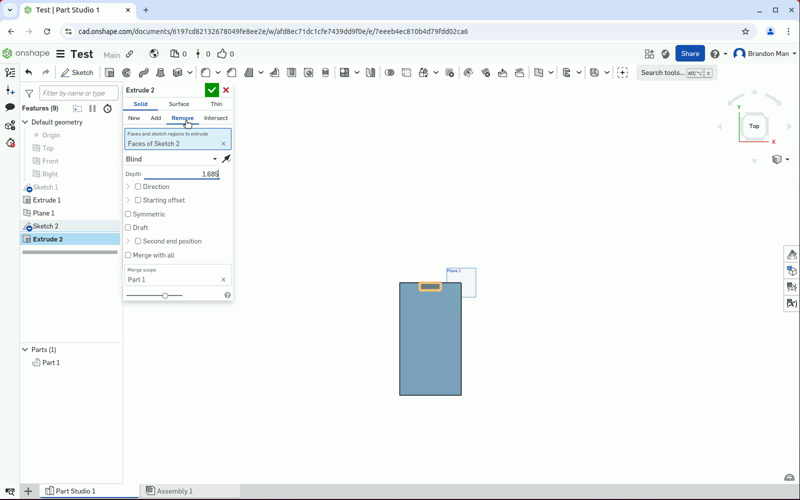
key(tab, 6)
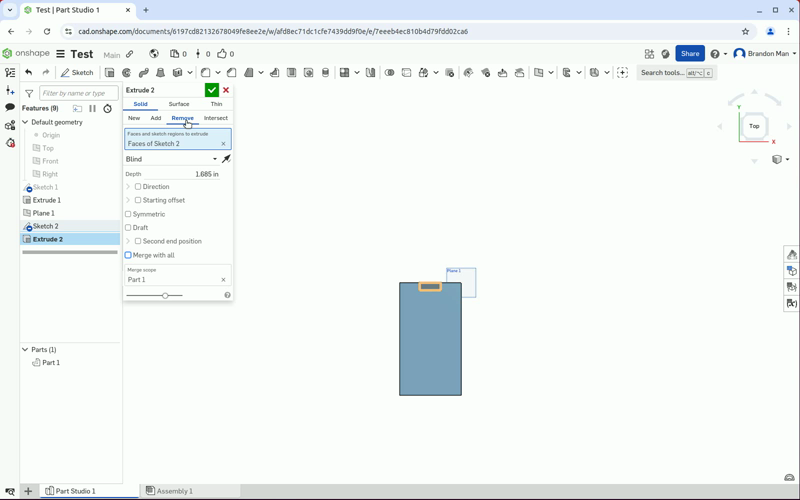
key(space)
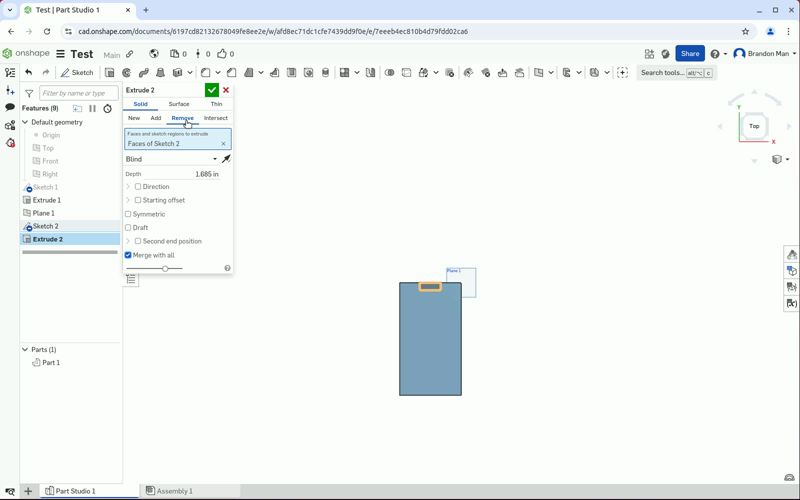
key(enter)
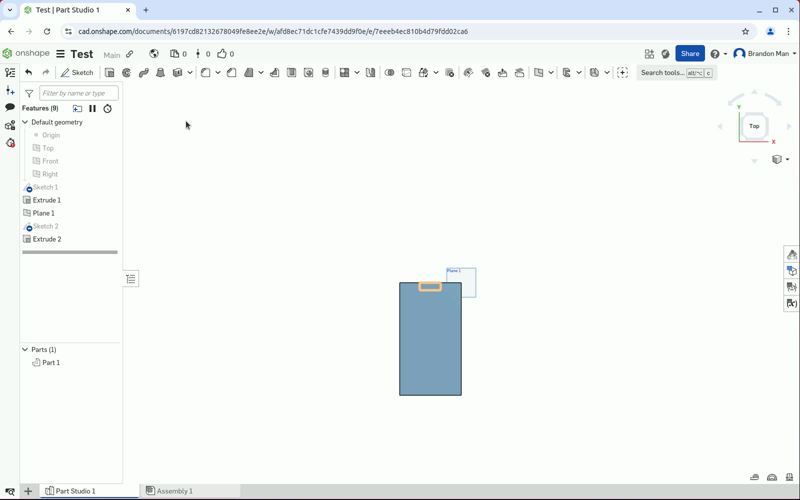
key(shift+h)
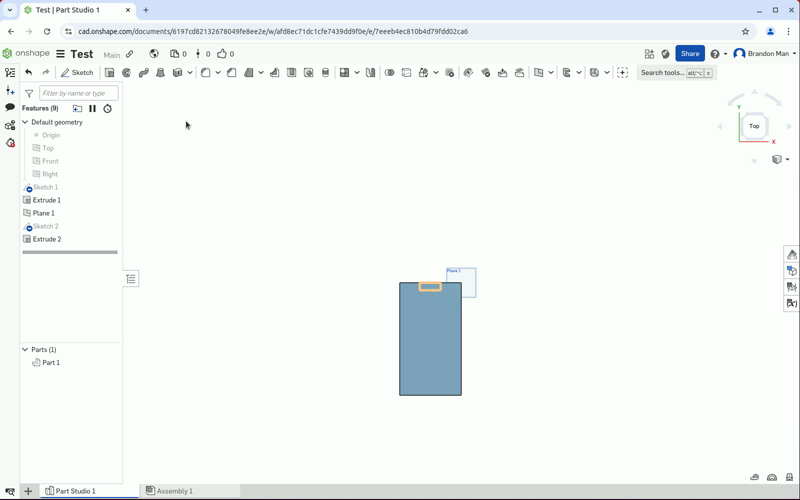
key(shift+h)
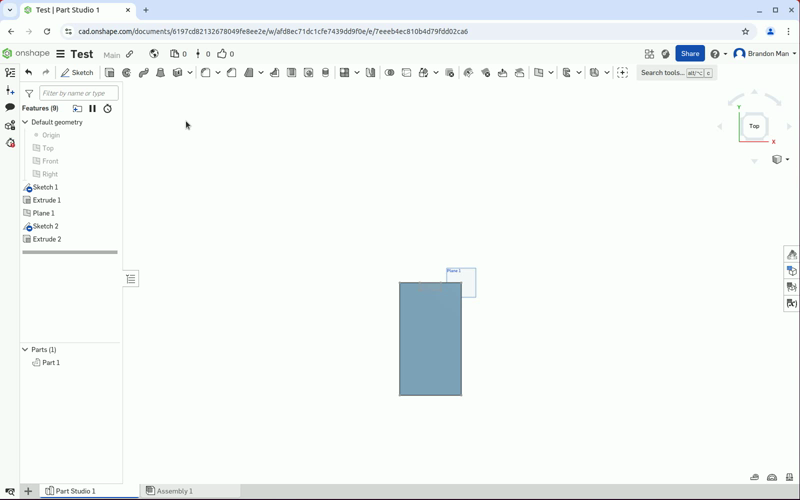
key(shift+7)
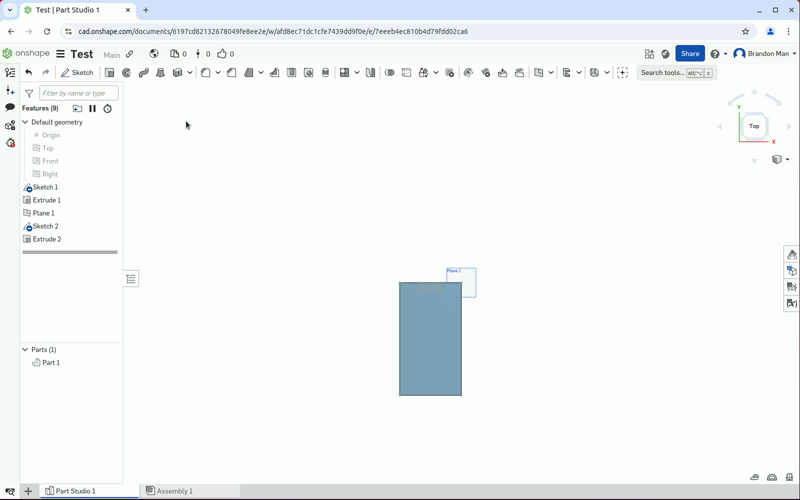
key(up, 3)
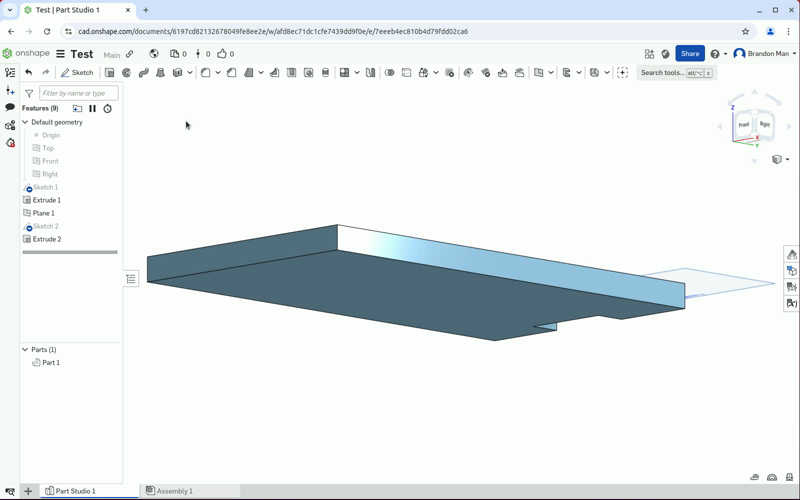
key(left, 3)
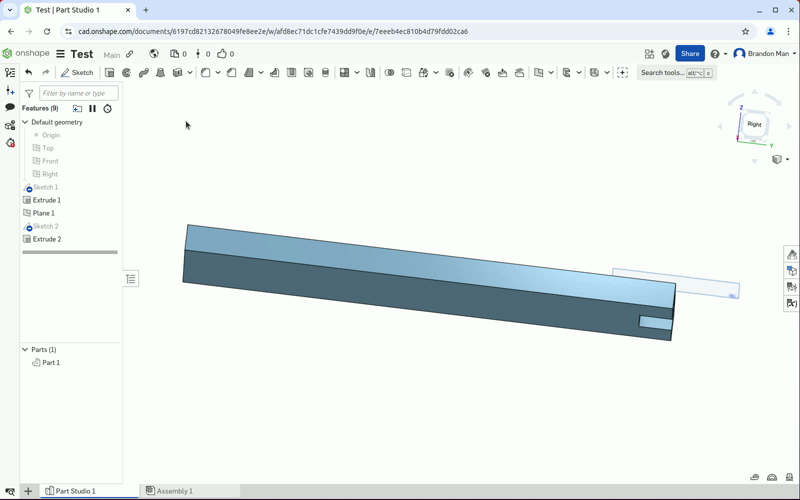
key(right, 3)
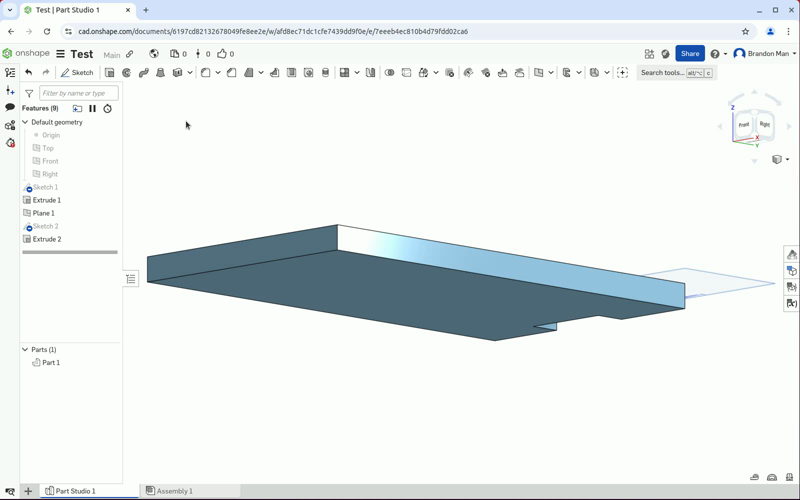
key(down, 3)
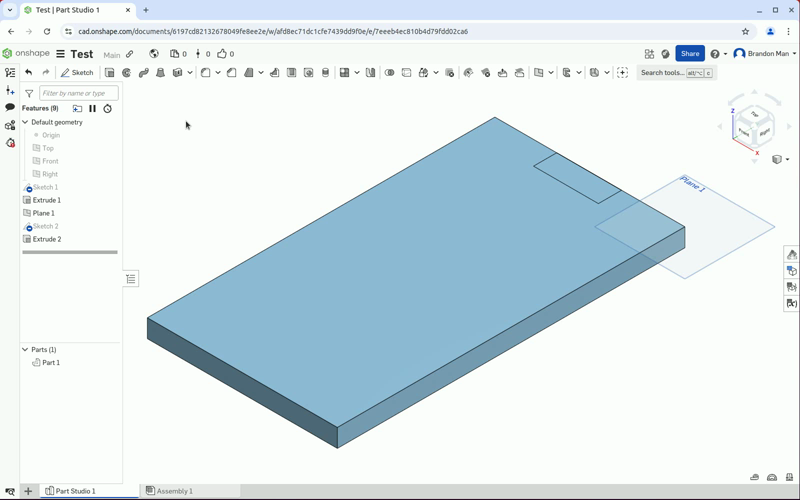
mouse_move(73, 189)
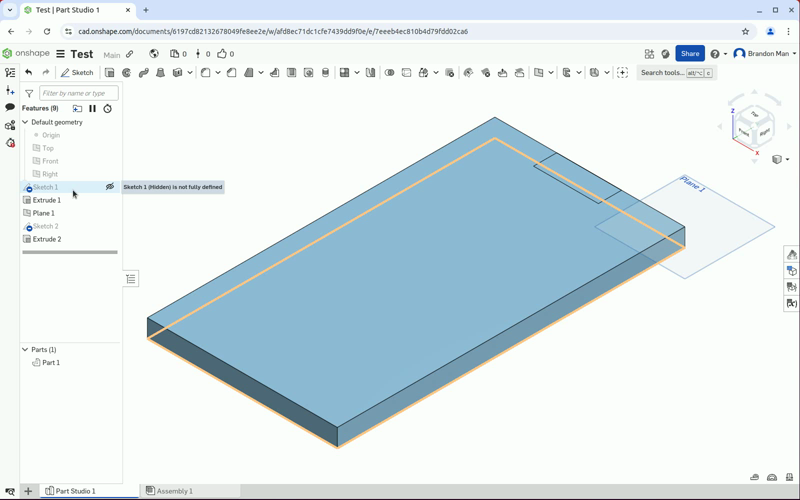
click(73, 189)